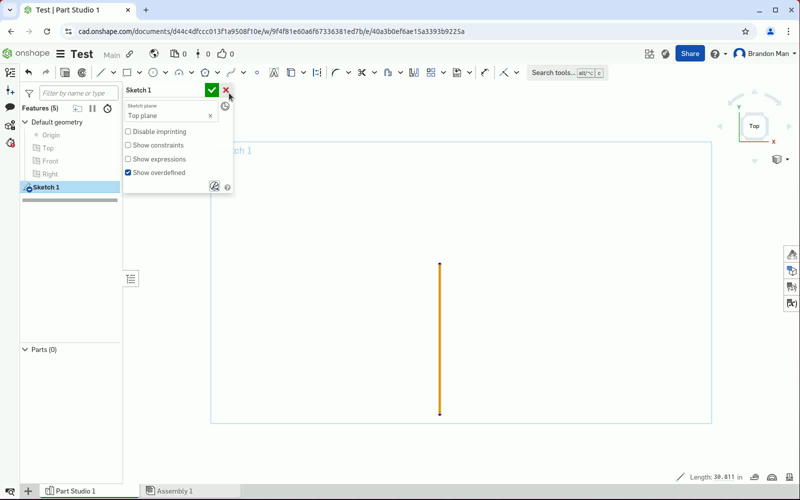
key(shift+h)
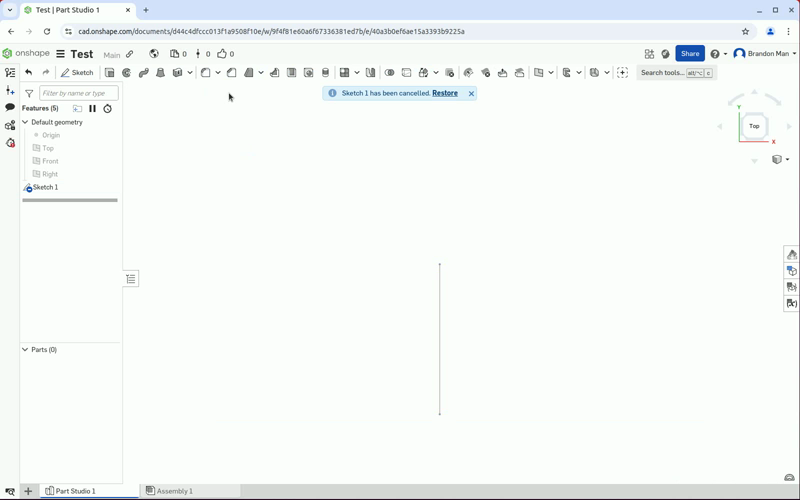
key(shift+s)
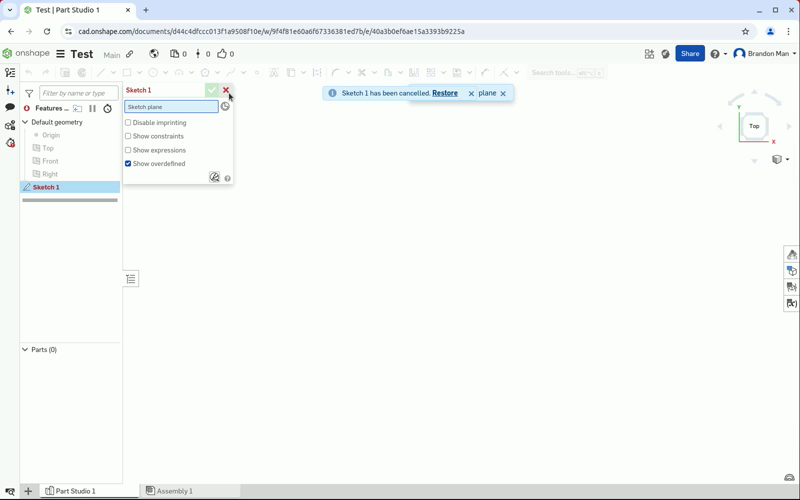
mouse_move(73, 150)
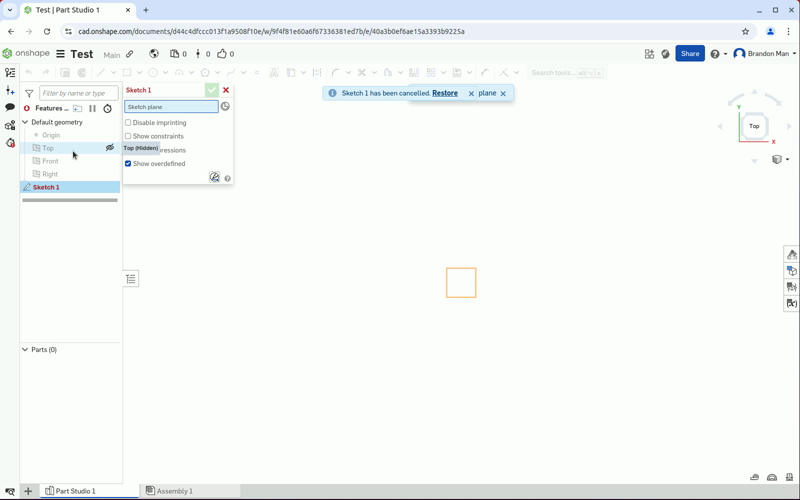
click(73, 150)
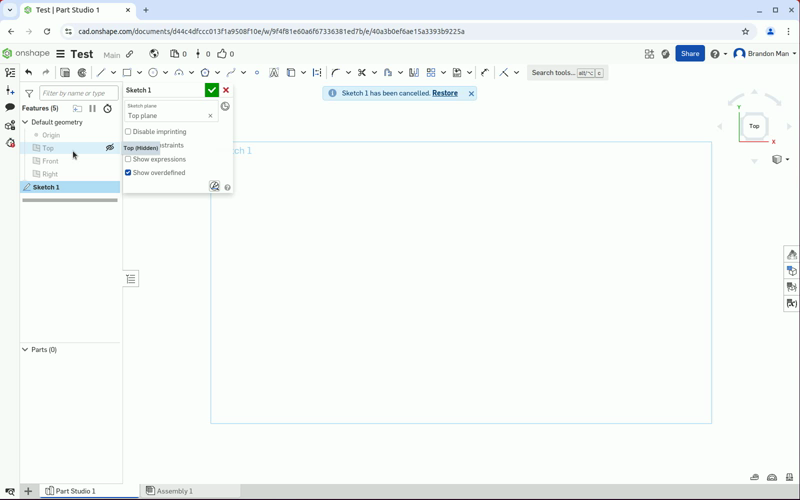
mouse_move(73, 352)
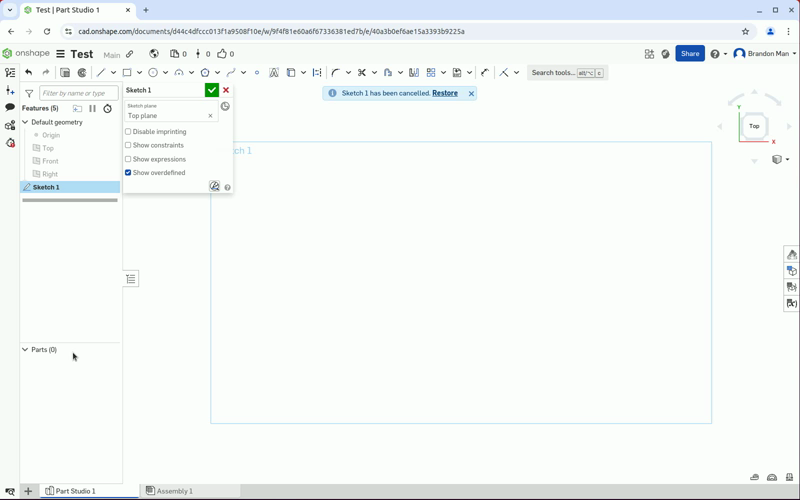
key(y)
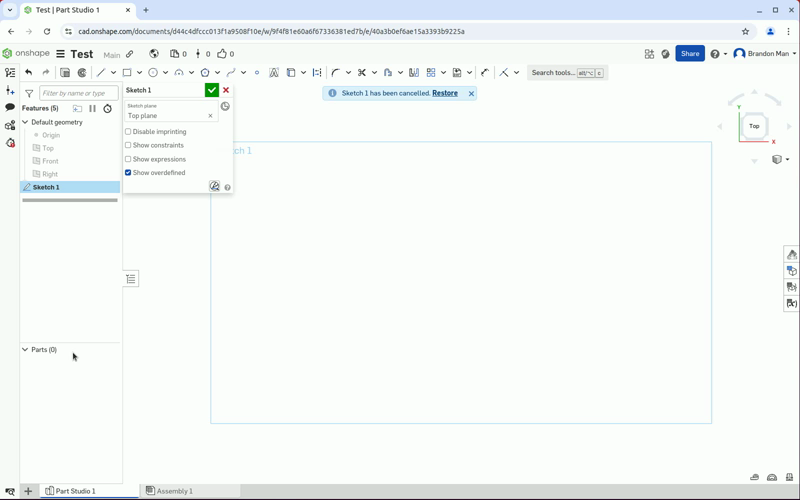
key(l)
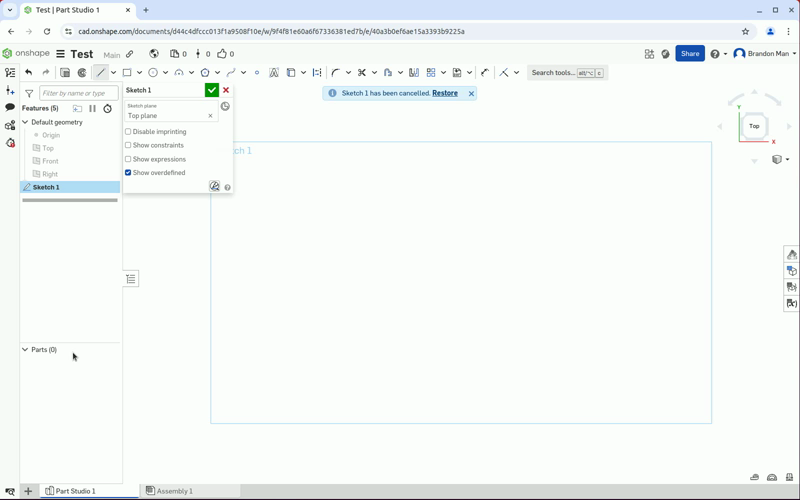
key_down(shift)
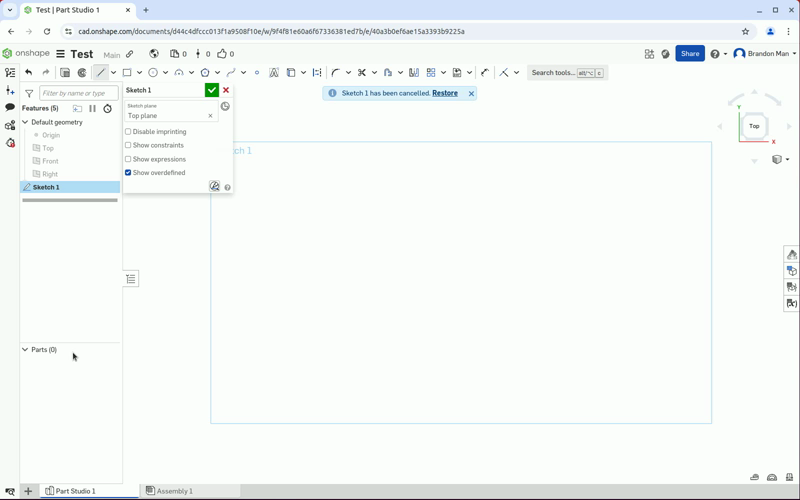
mouse_move(427, 309)
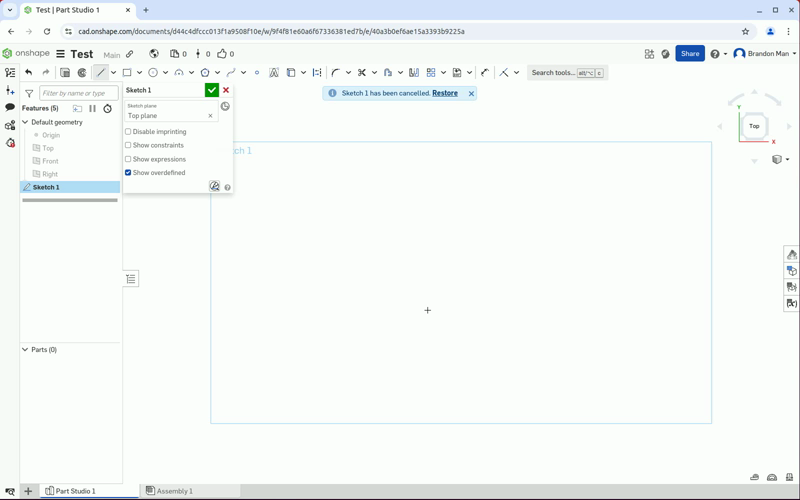
click(427, 309)
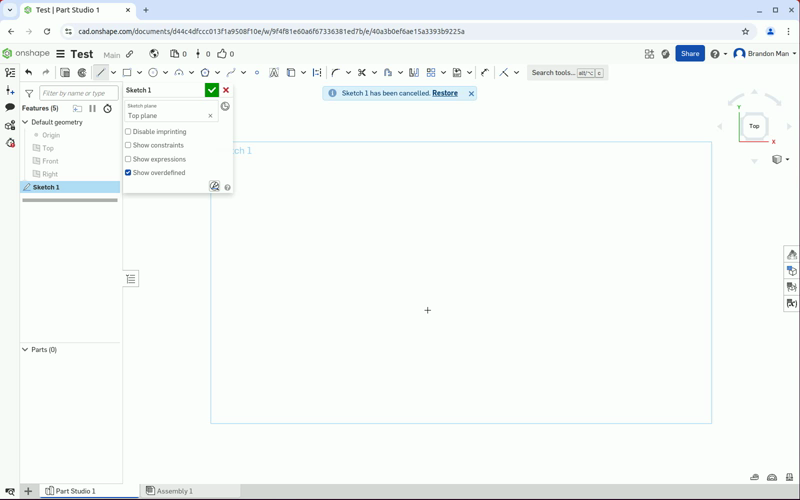
key_up(shift)
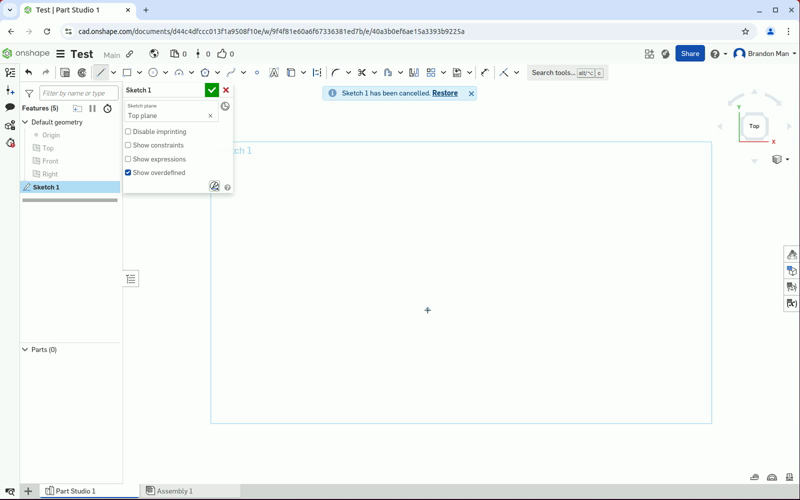
key_down(shift)
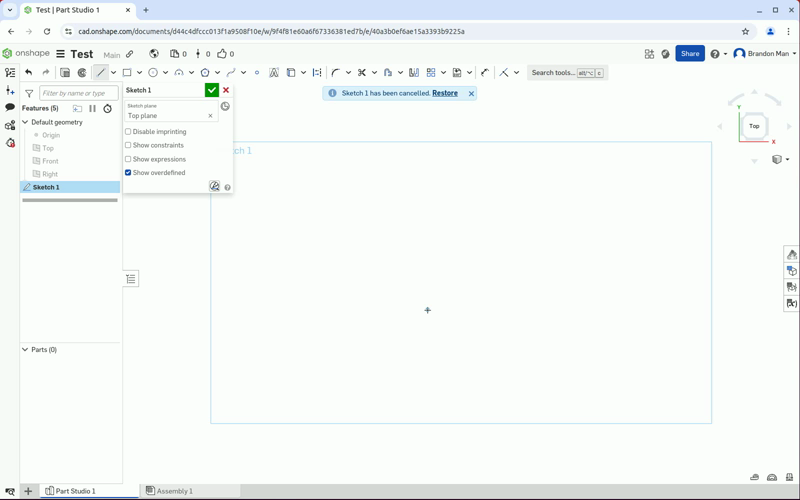
mouse_move(457, 309)
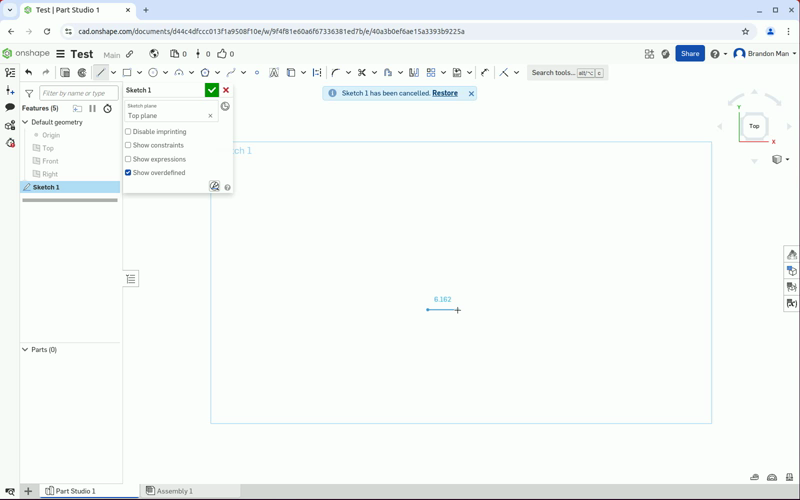
mouse_move(439, 300)
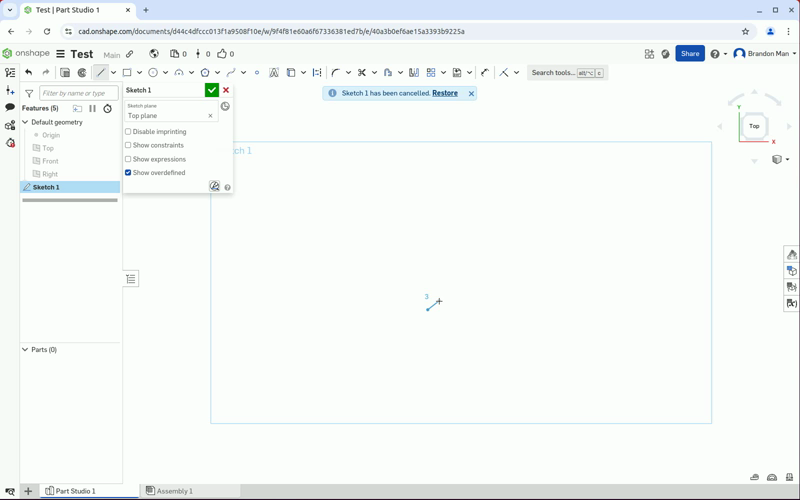
click(439, 300)
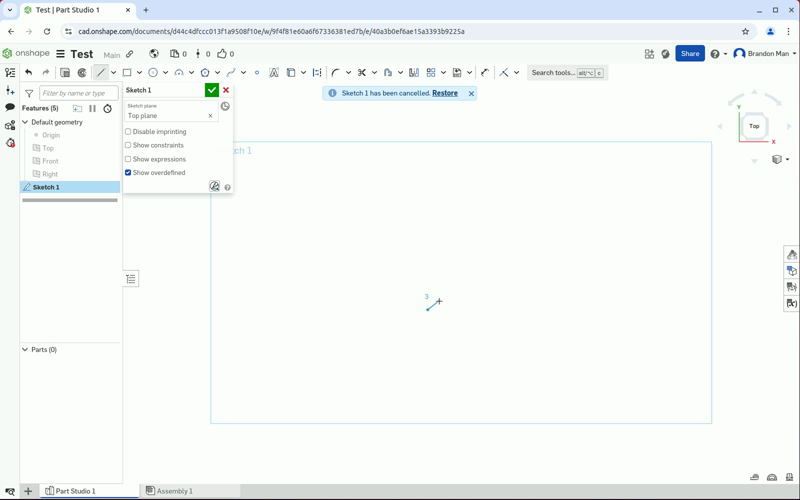
key_up(shift)
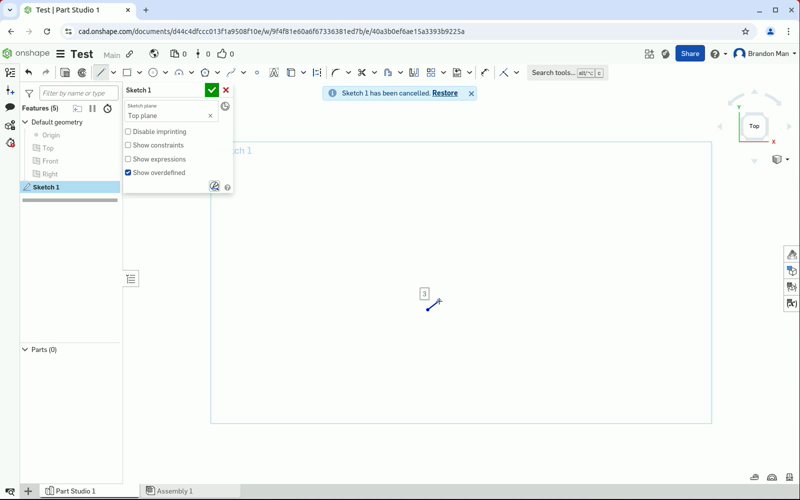
key(esc)
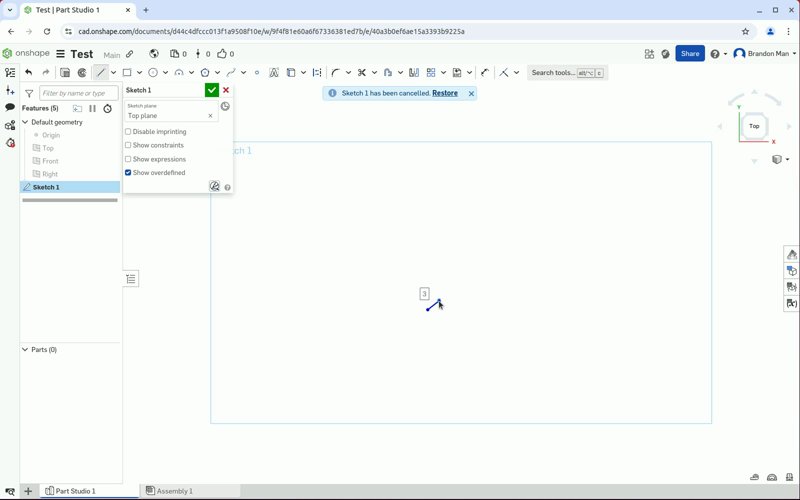
key(a)
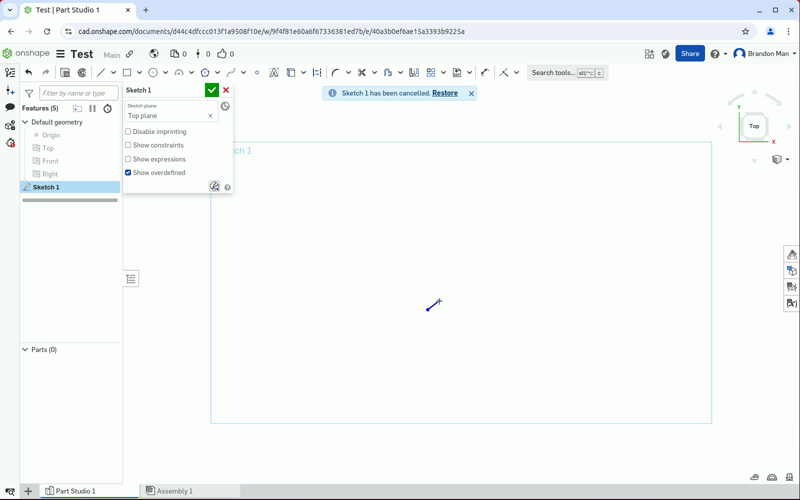
mouse_move(439, 300)
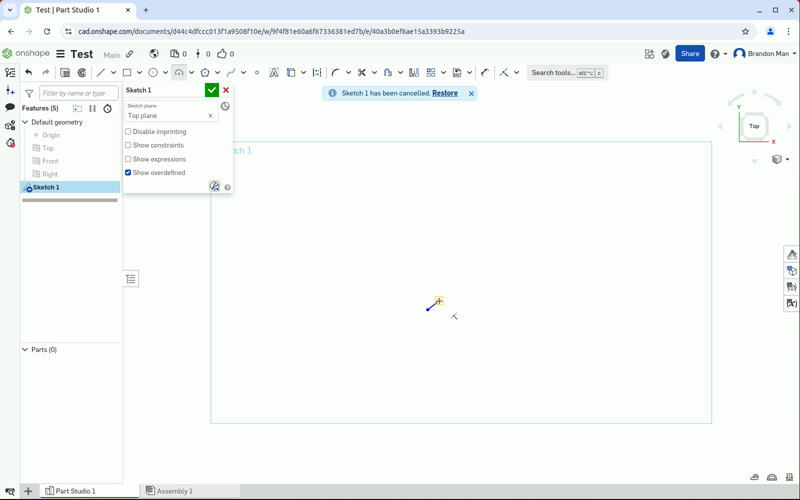
click(439, 300)
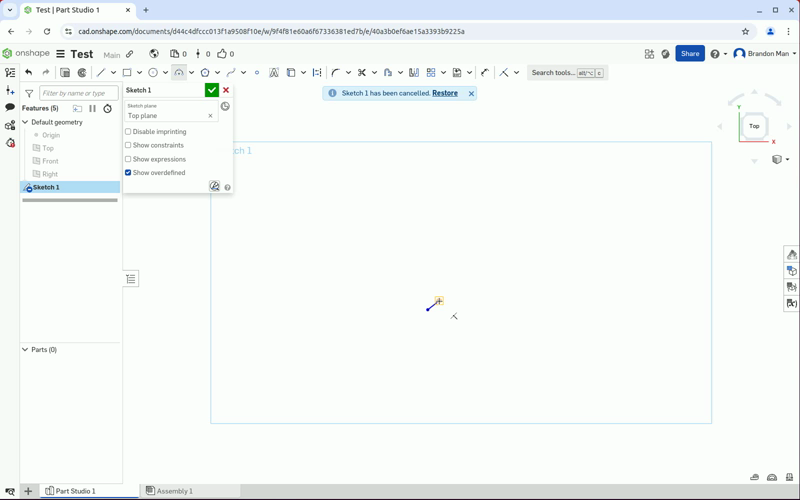
key_down(shift)
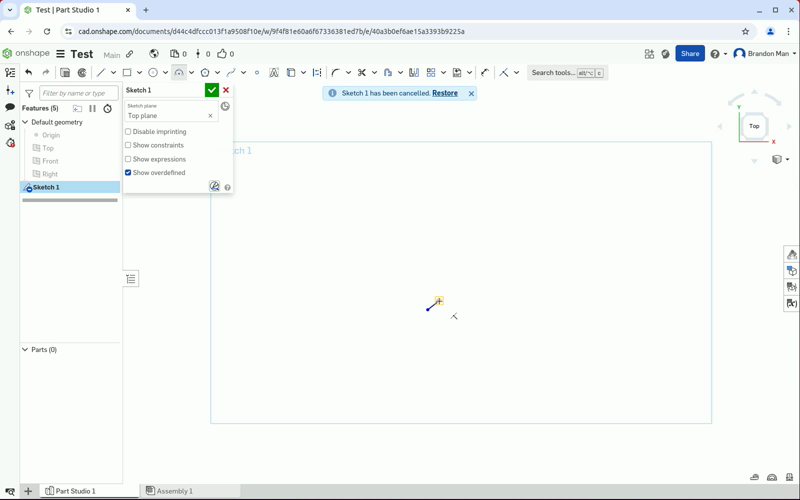
mouse_move(438, 264)
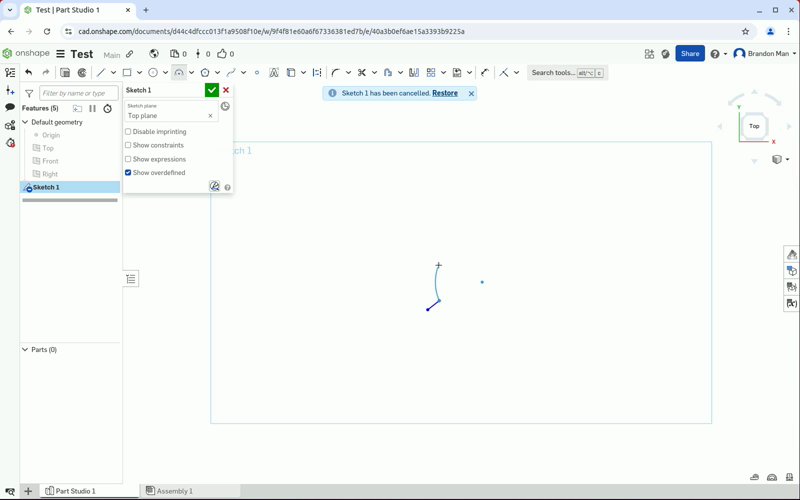
click(438, 264)
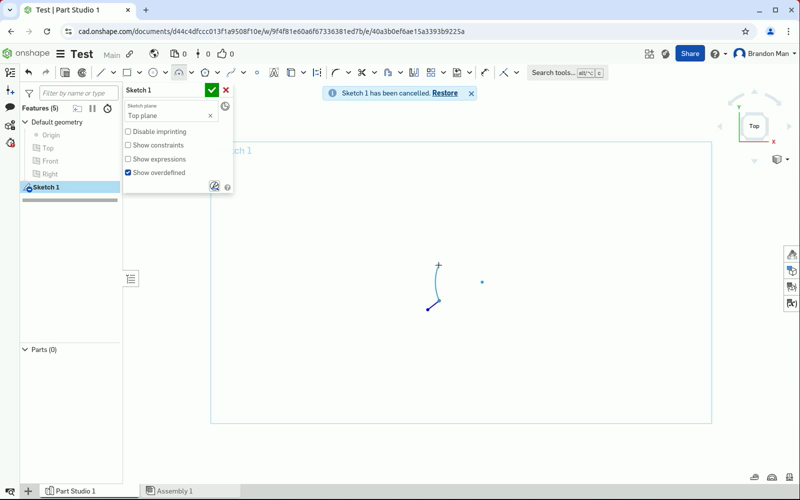
mouse_move(432, 282)
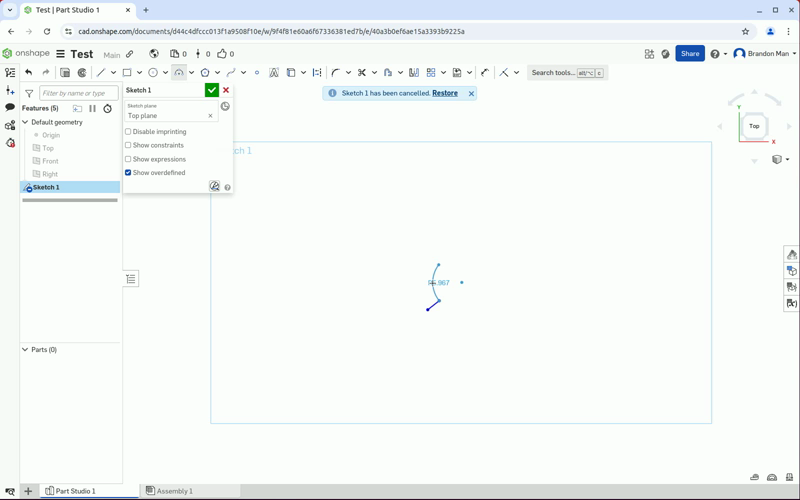
click(432, 282)
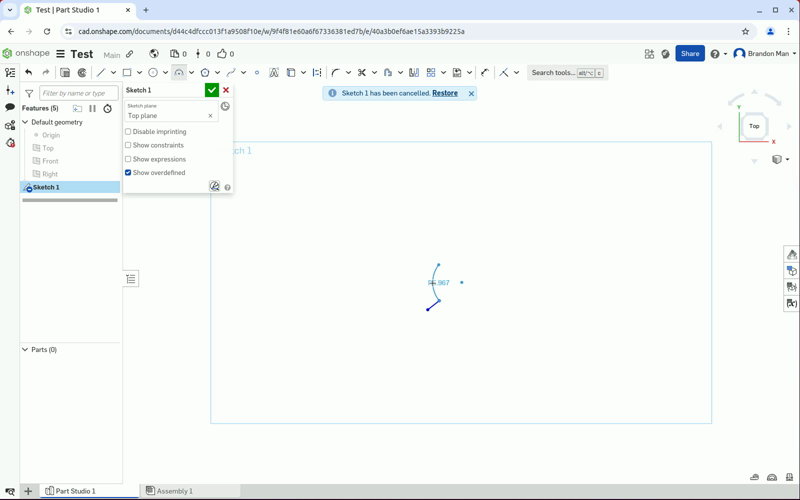
key_up(shift)
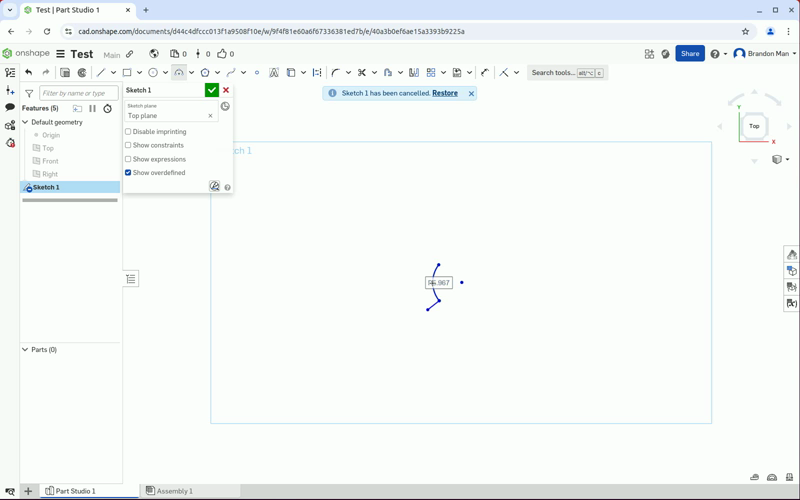
key(esc)
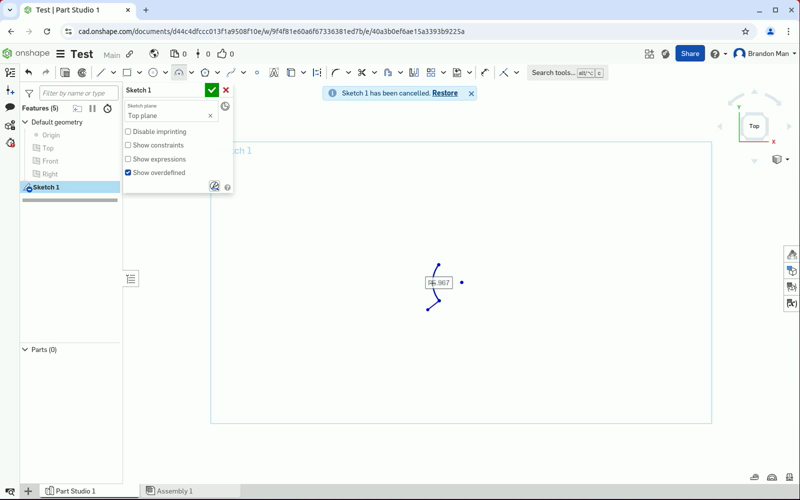
key(l)
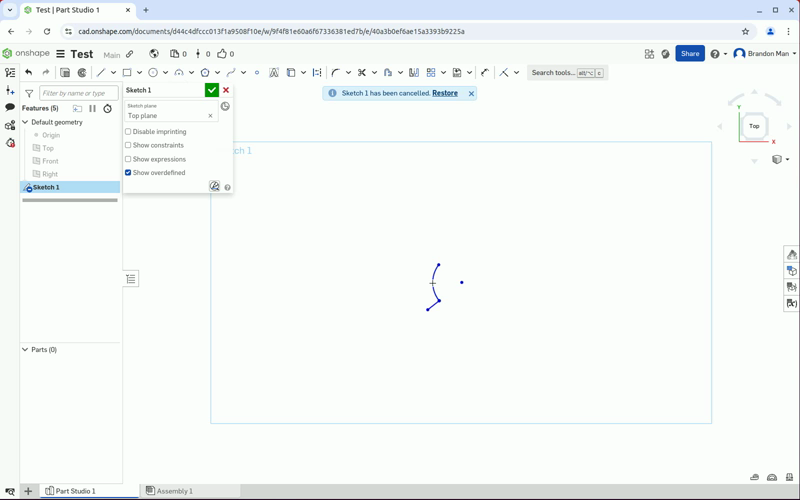
mouse_move(438, 264)
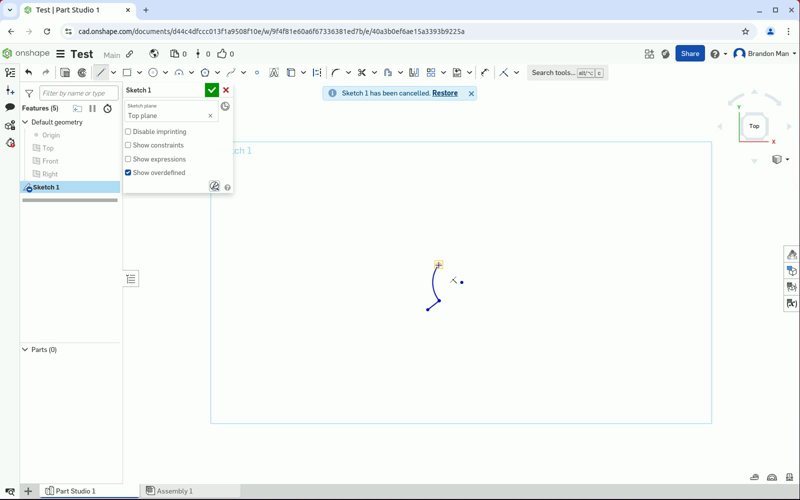
click(438, 264)
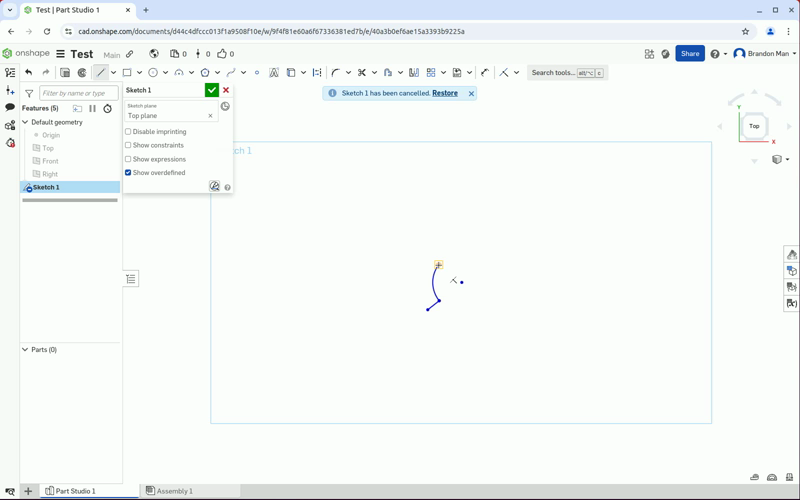
key_down(shift)
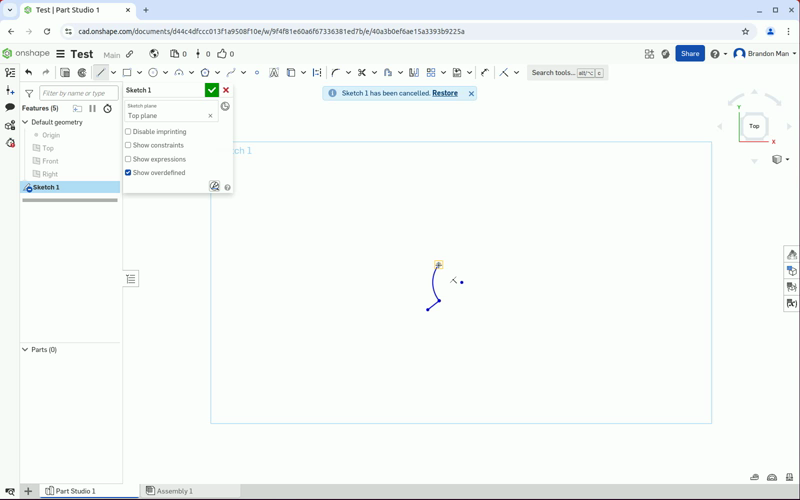
mouse_move(468, 264)
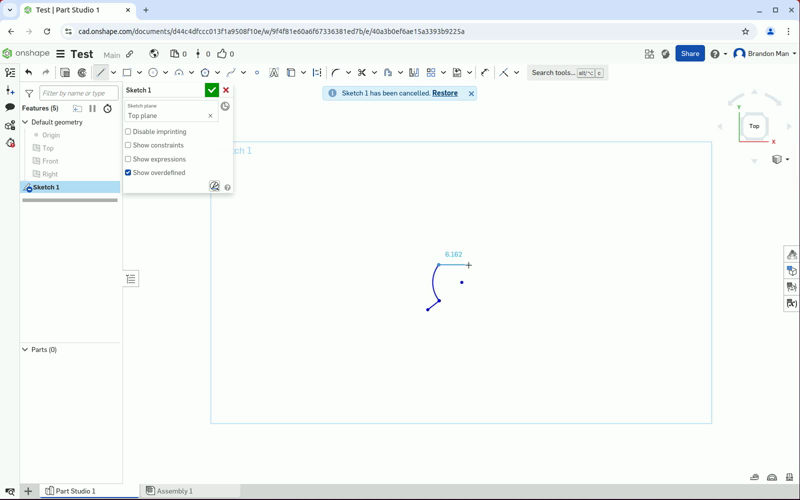
mouse_move(428, 254)
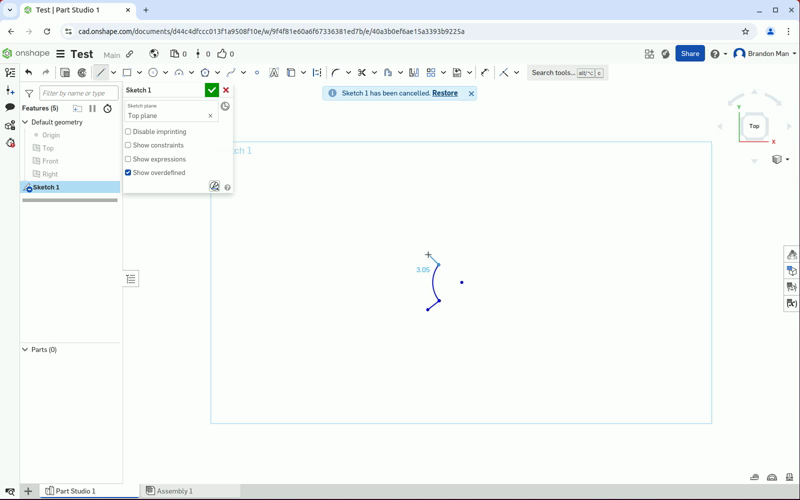
click(428, 254)
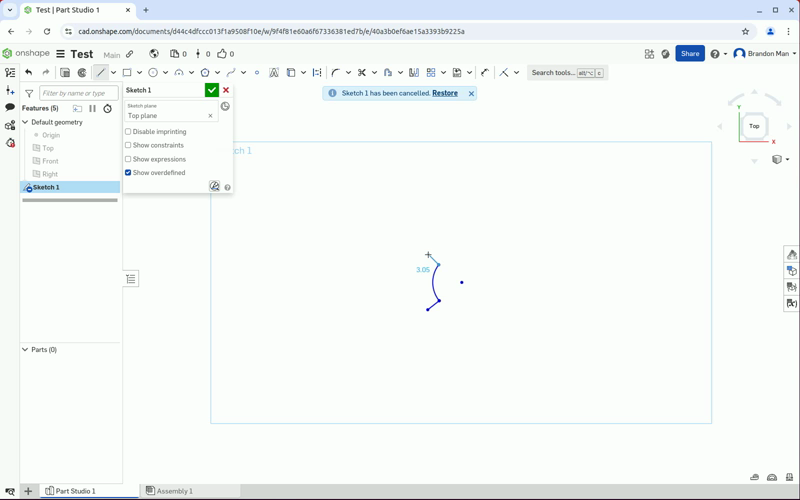
key_up(shift)
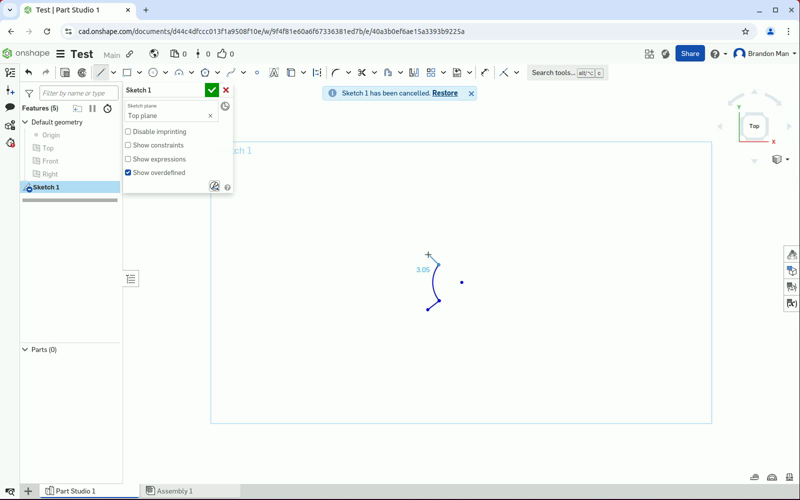
key(esc)
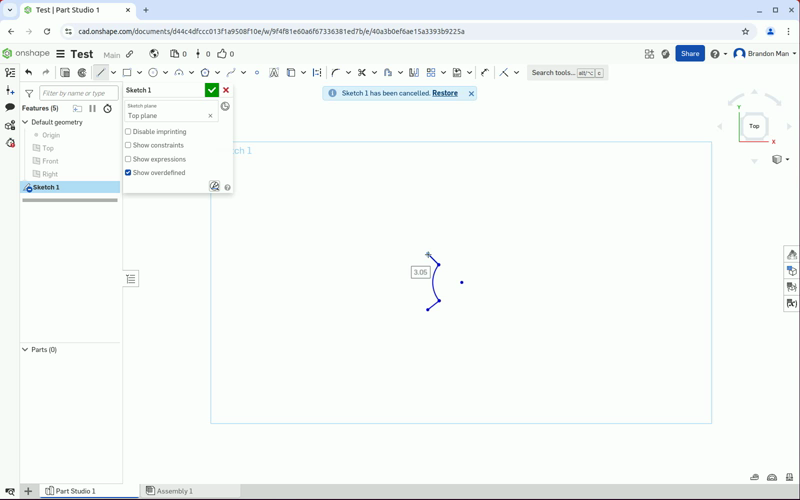
key(a)
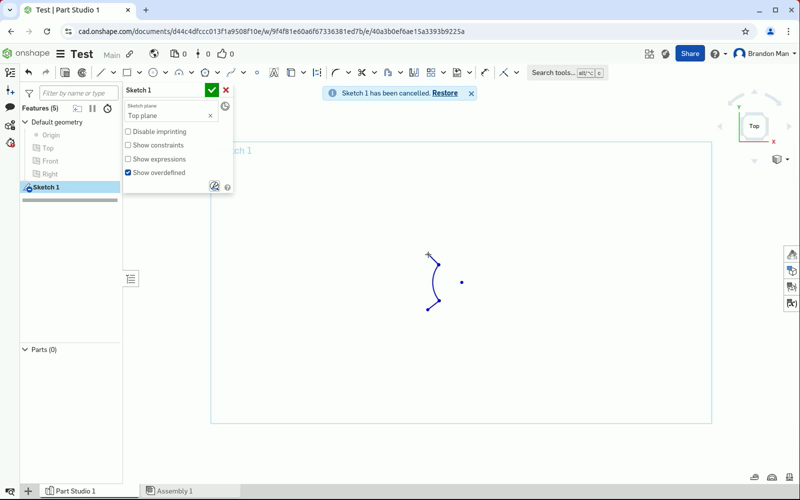
mouse_move(428, 254)
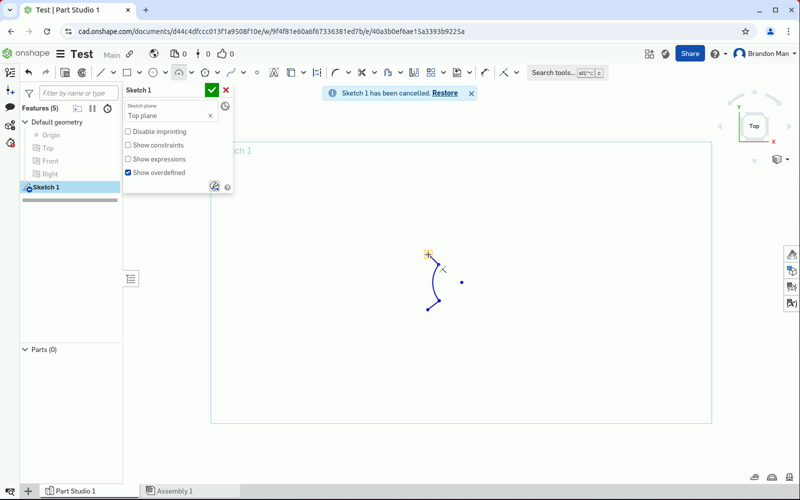
click(428, 254)
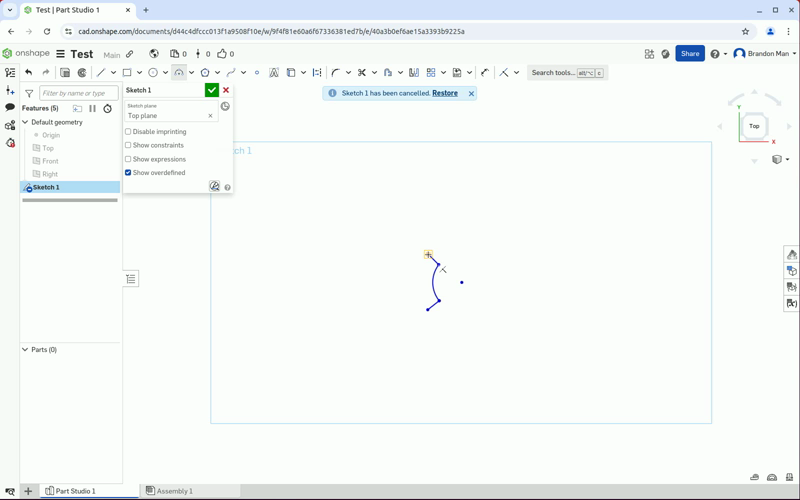
mouse_move(427, 309)
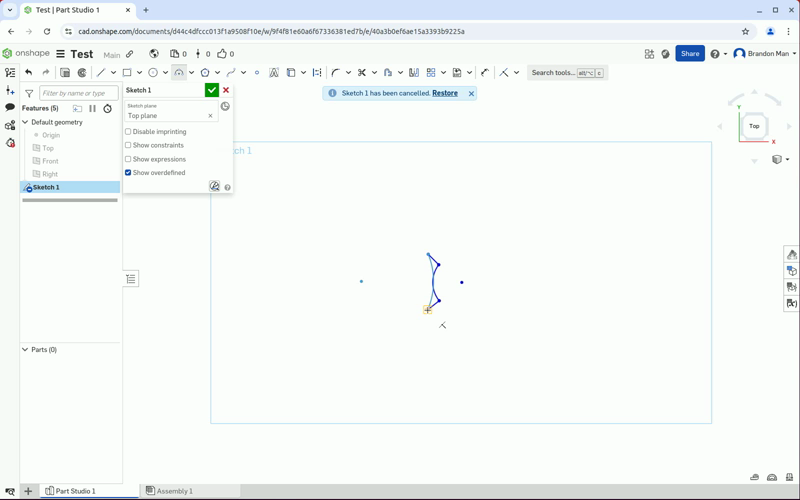
click(427, 309)
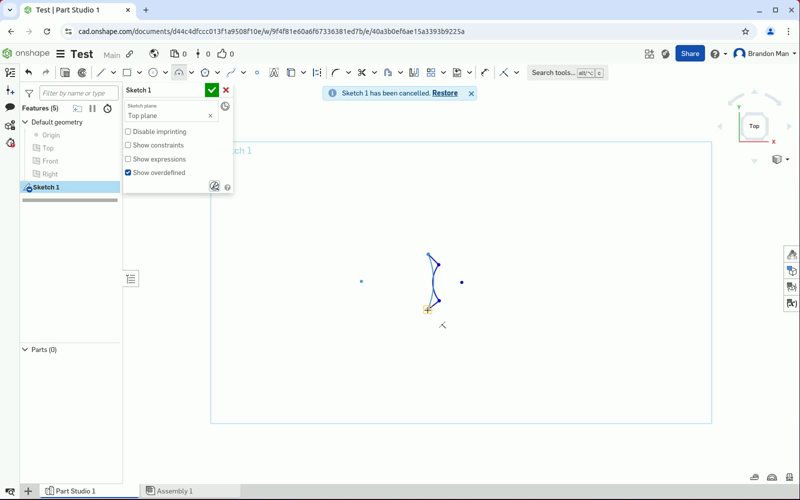
key_down(shift)
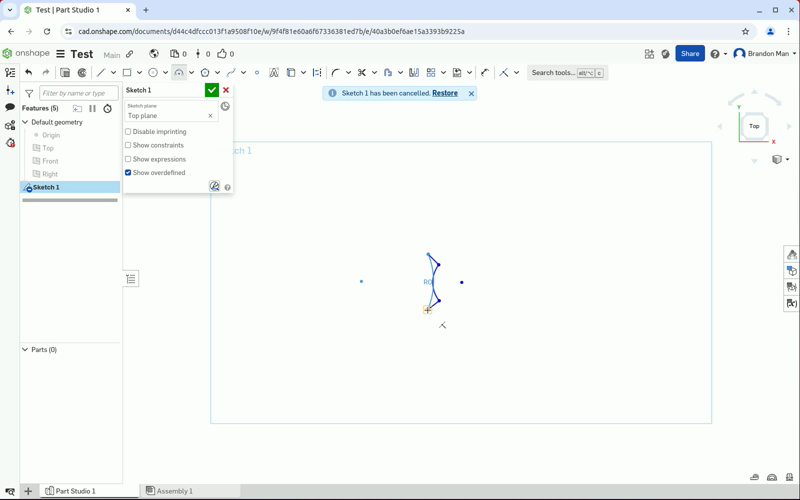
mouse_move(417, 282)
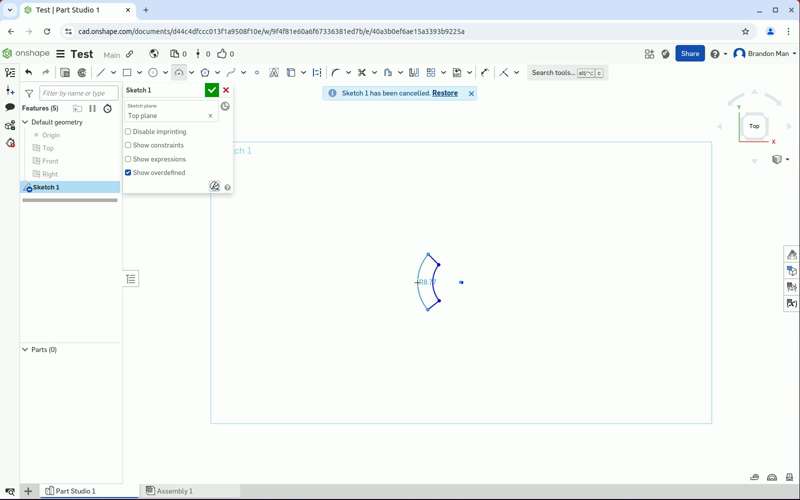
click(417, 282)
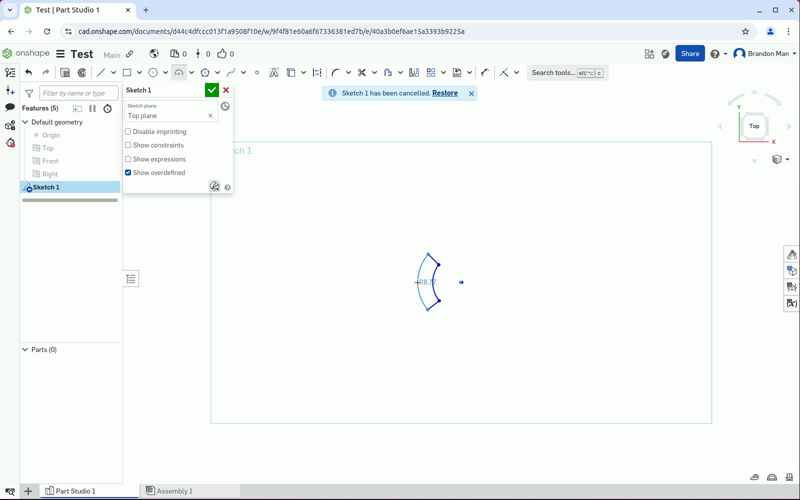
key_up(shift)
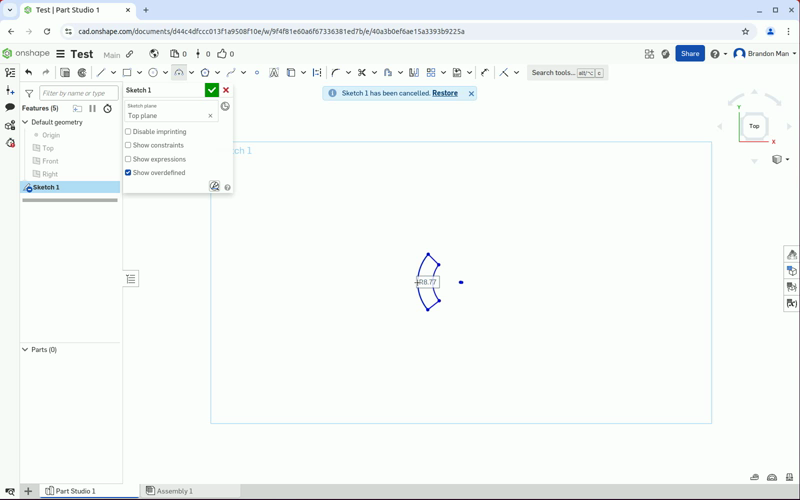
key(esc)
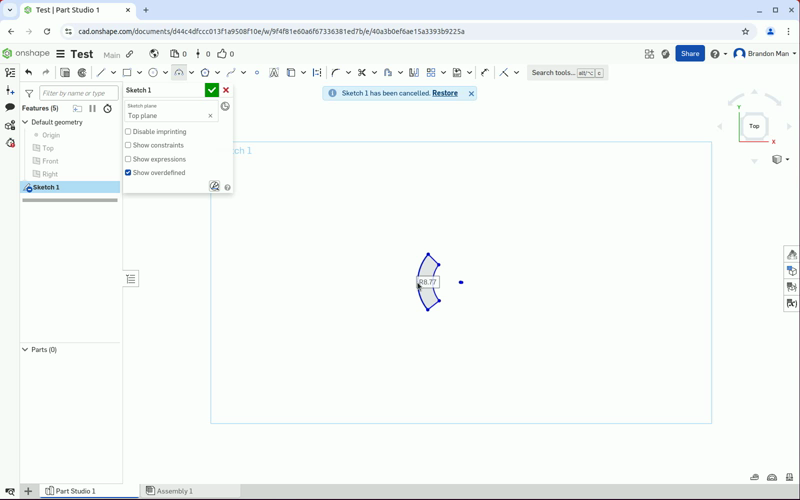
mouse_move(423, 288)
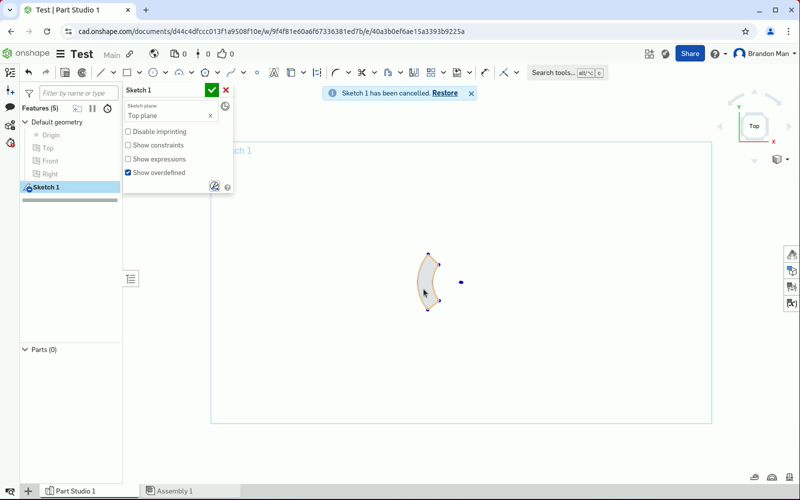
scroll(6)
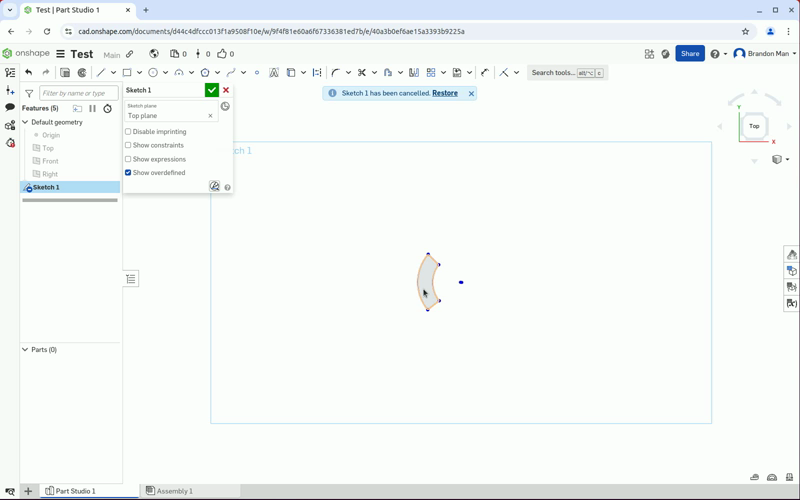
scroll(6)
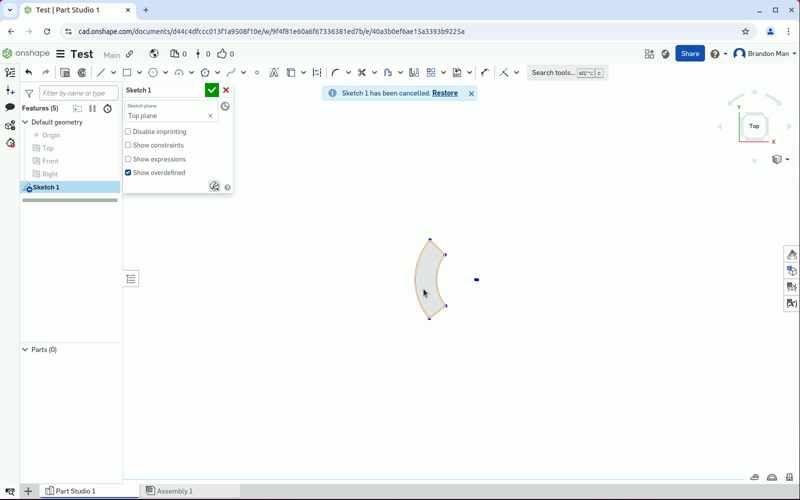
scroll(6)
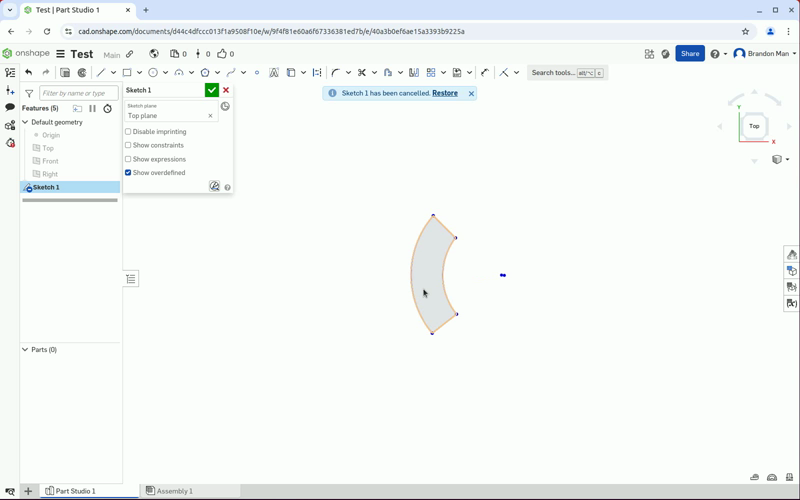
scroll(6)
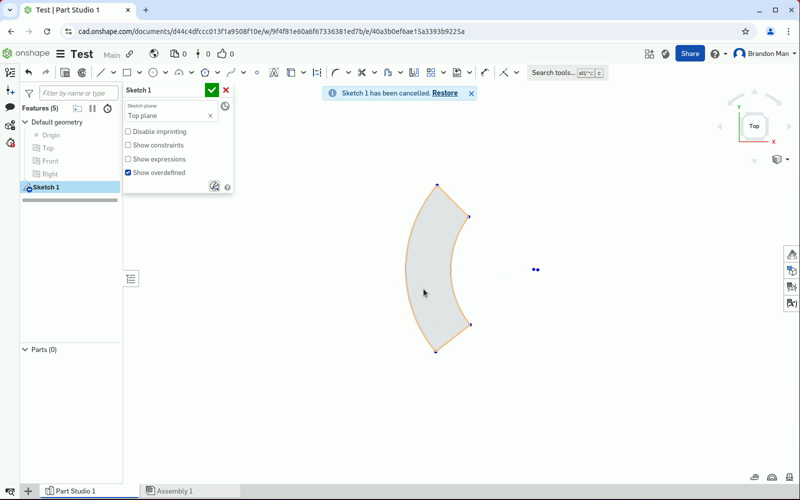
scroll(6)
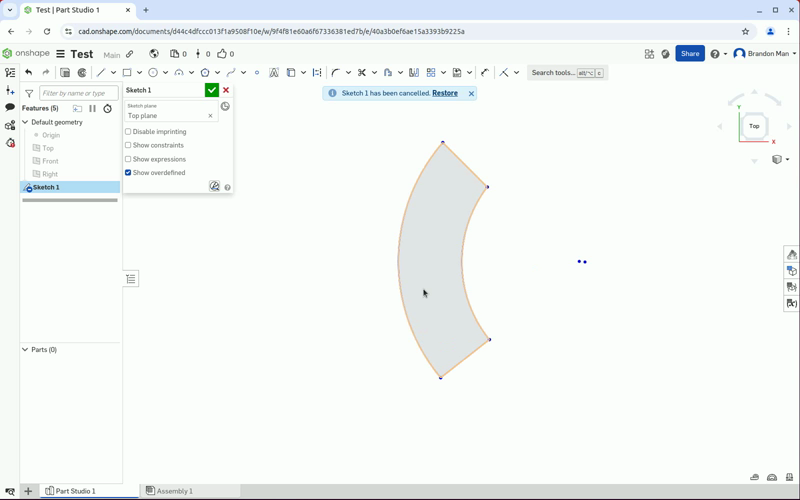
scroll(6)
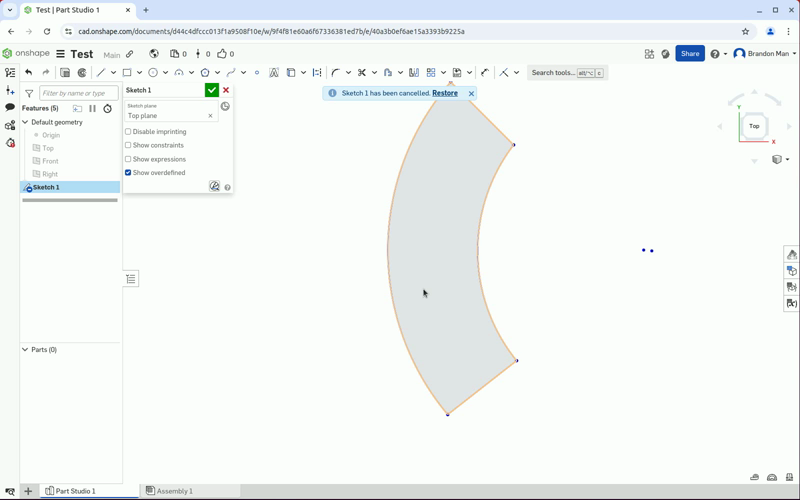
scroll(6)
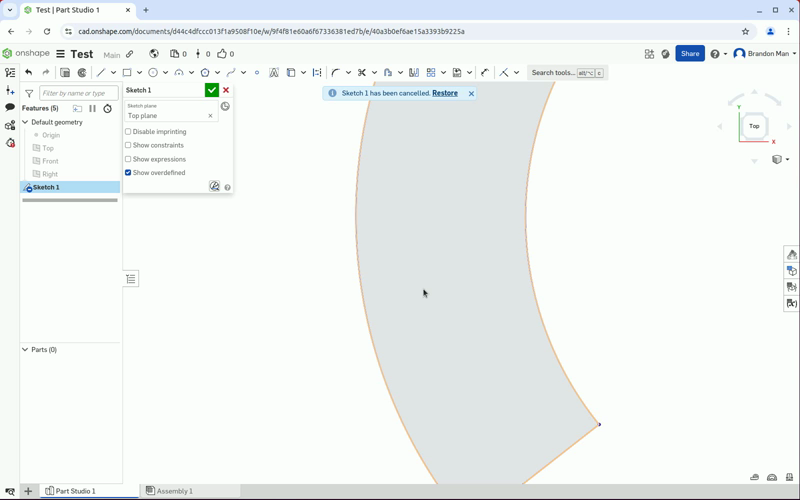
click(423, 288)
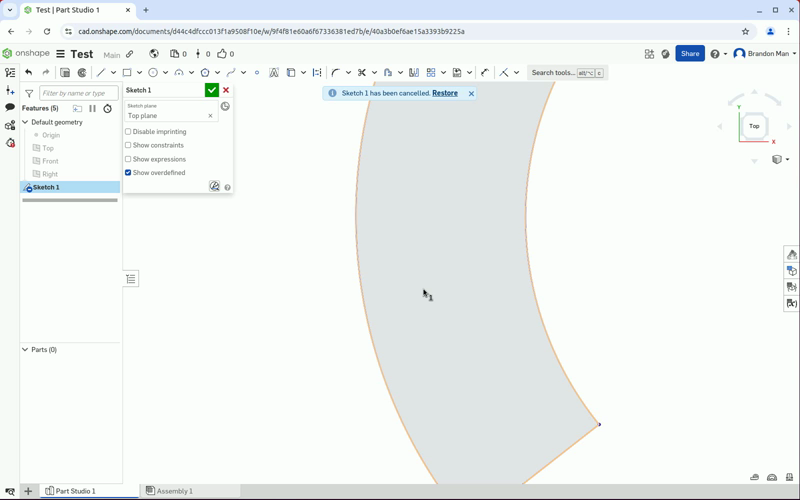
scroll(-6)
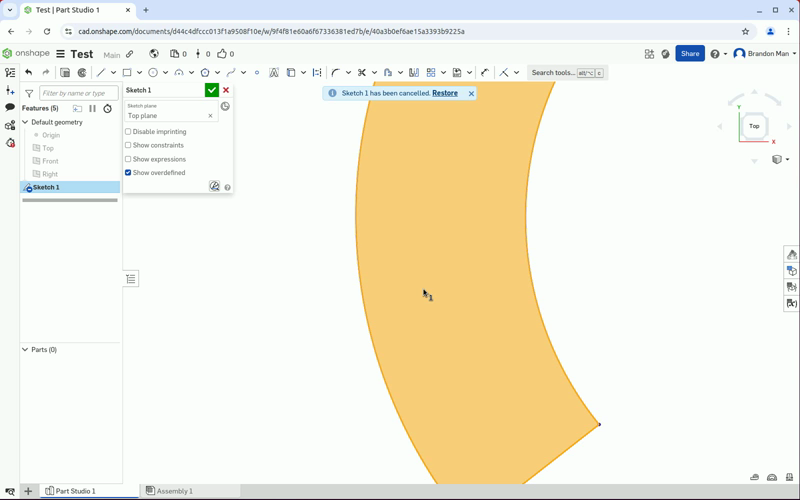
scroll(-6)
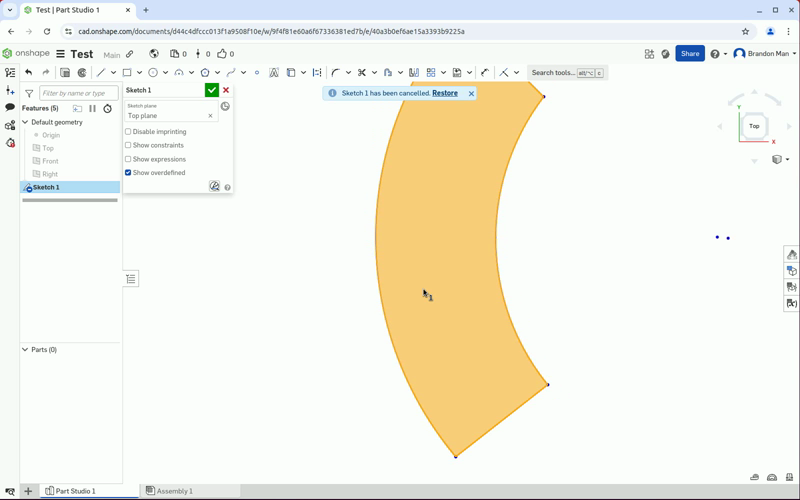
scroll(-6)
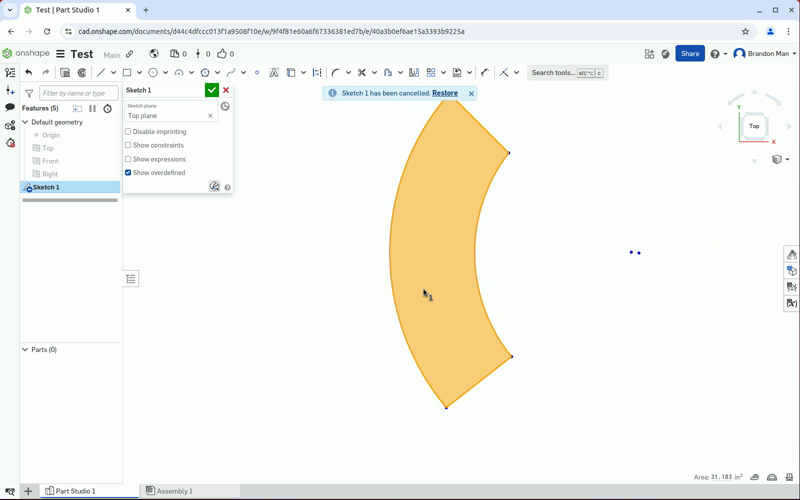
scroll(-6)
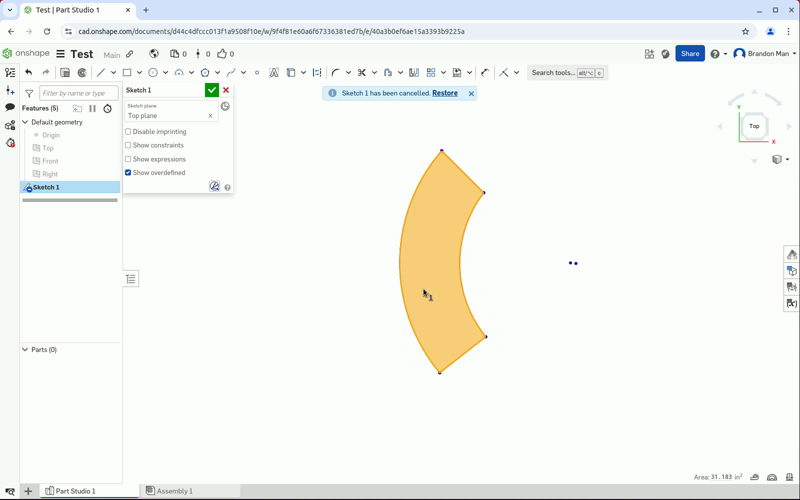
scroll(-6)
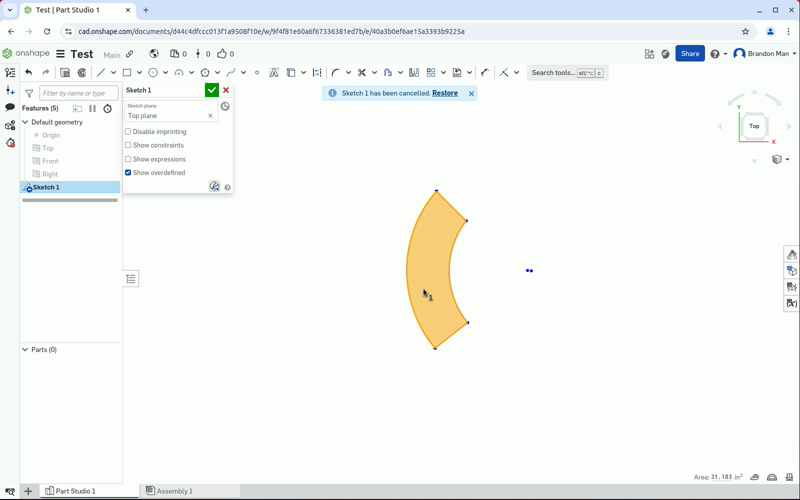
scroll(-6)
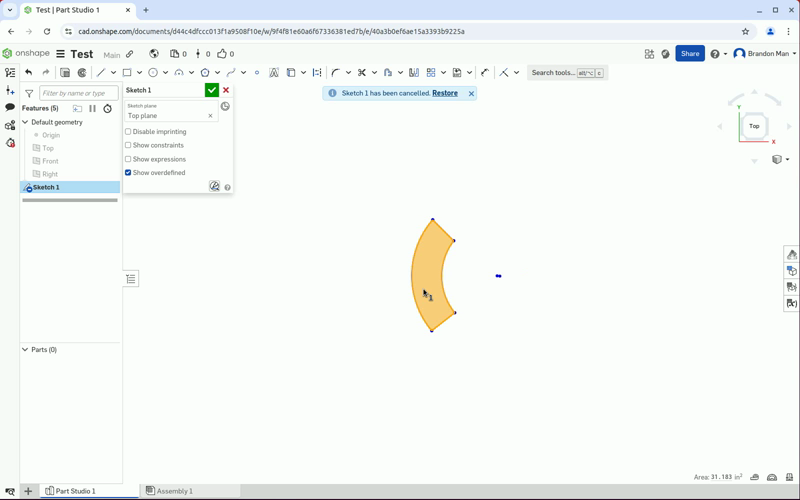
scroll(-6)
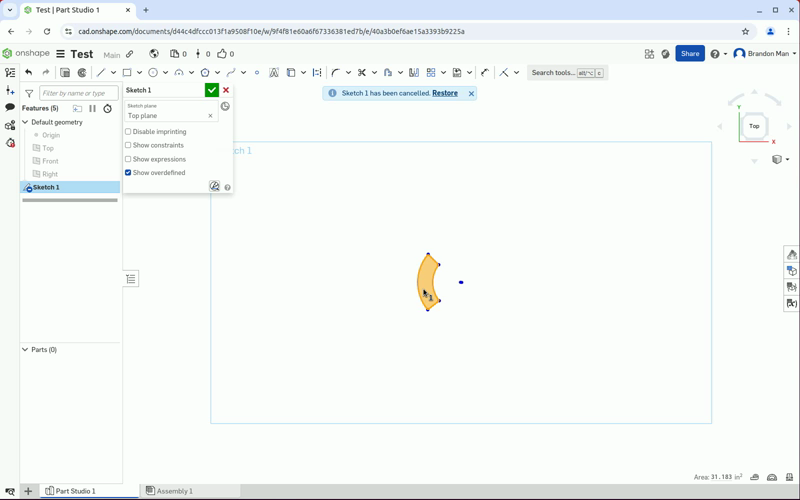
mouse_move(73, 352)
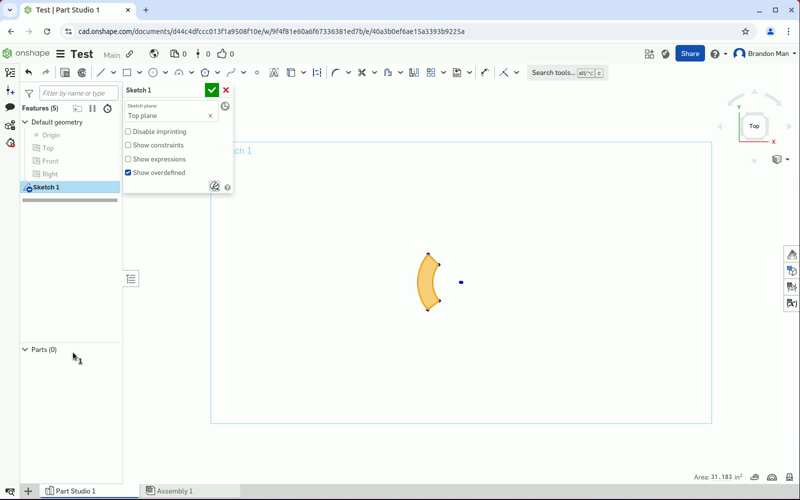
key(shift+y)
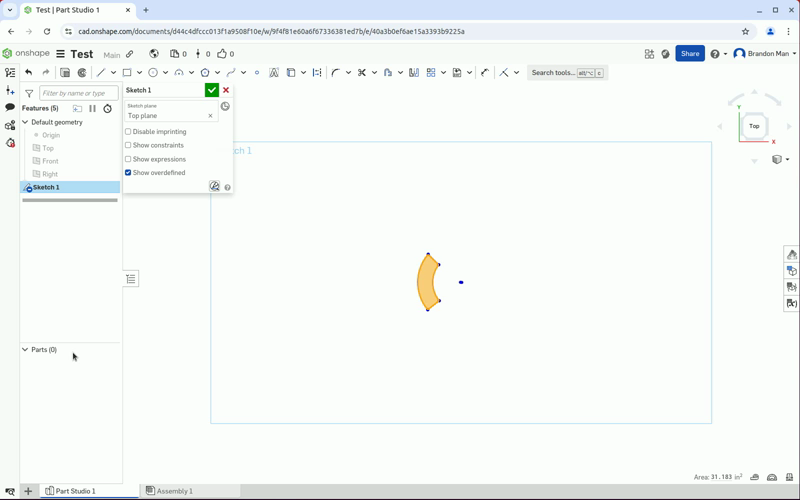
key(shift+e)
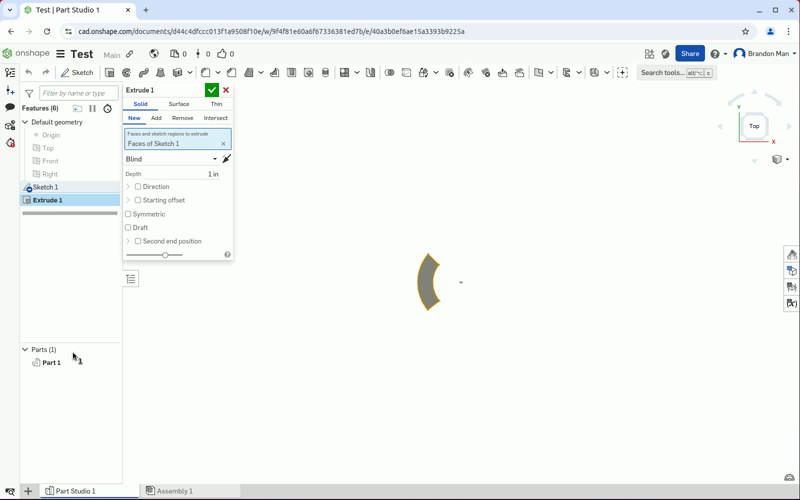
mouse_move(143, 106)
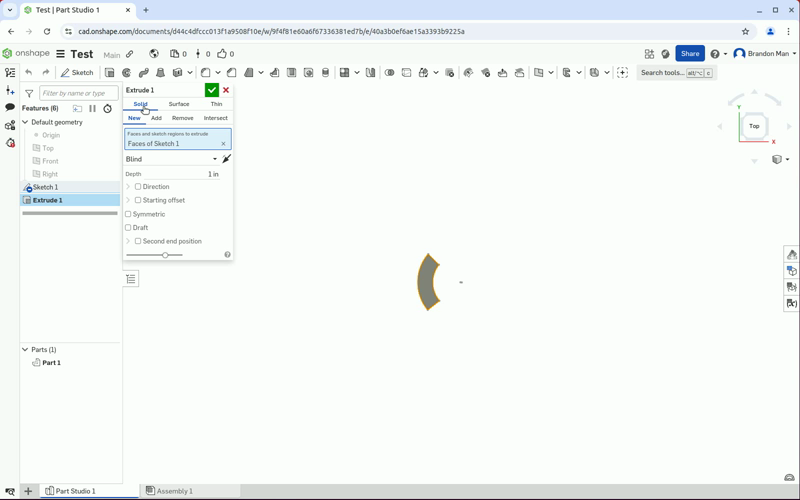
click(143, 106)
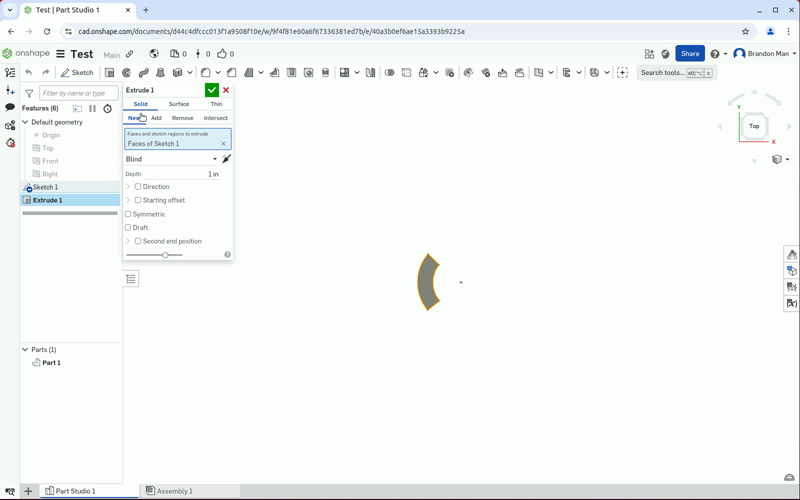
mouse_move(137, 120)
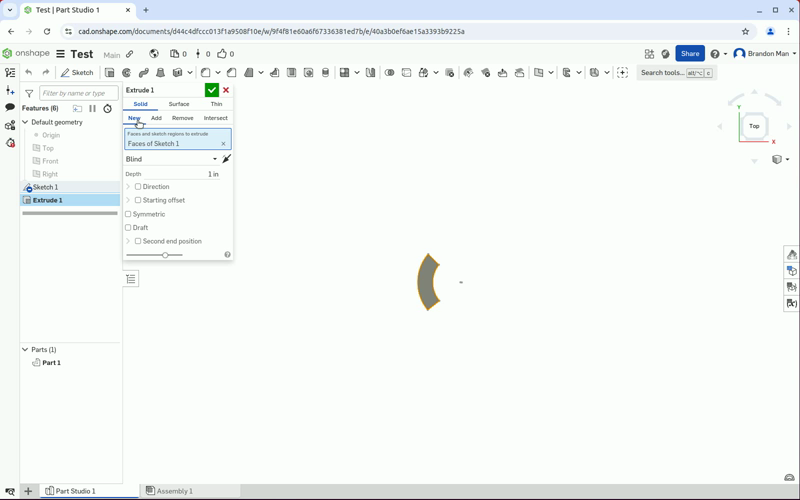
click(137, 120)
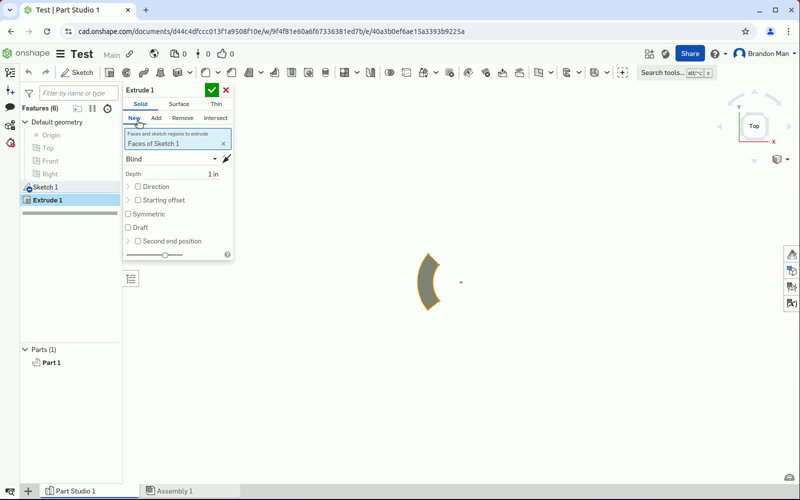
key(tab, 4)
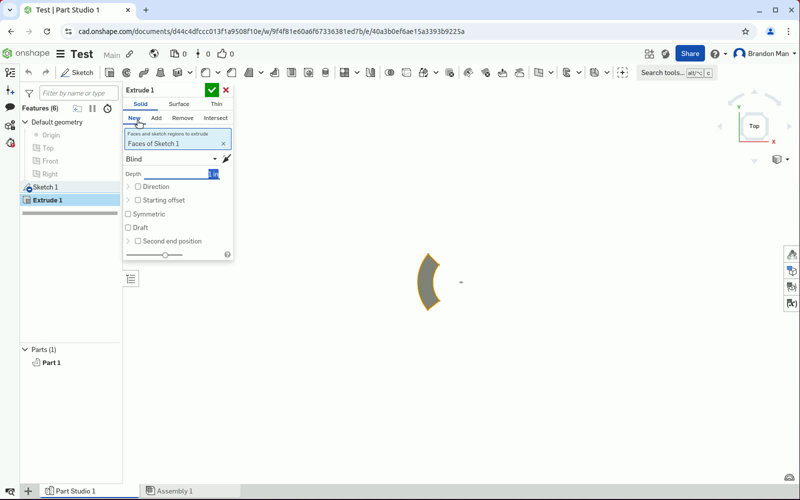
text(-17.813)
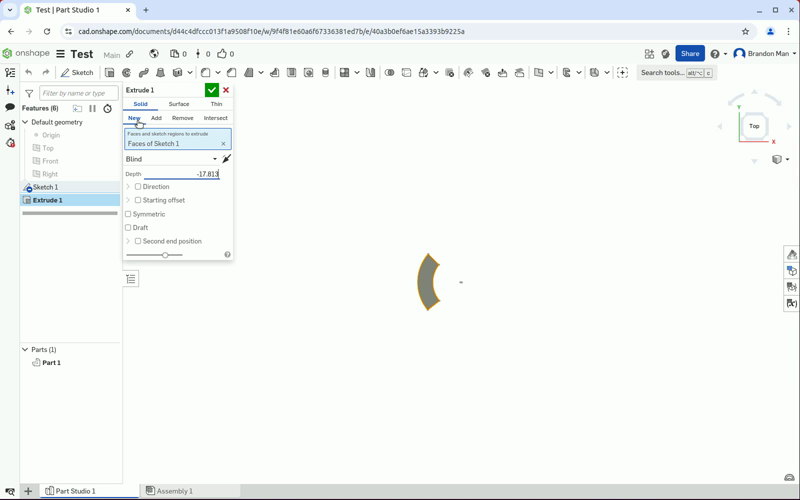
key(enter)
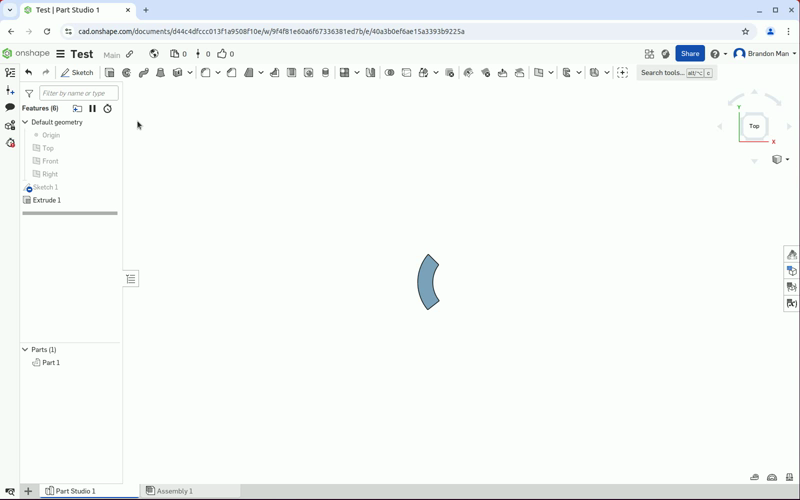
key(shift+h)
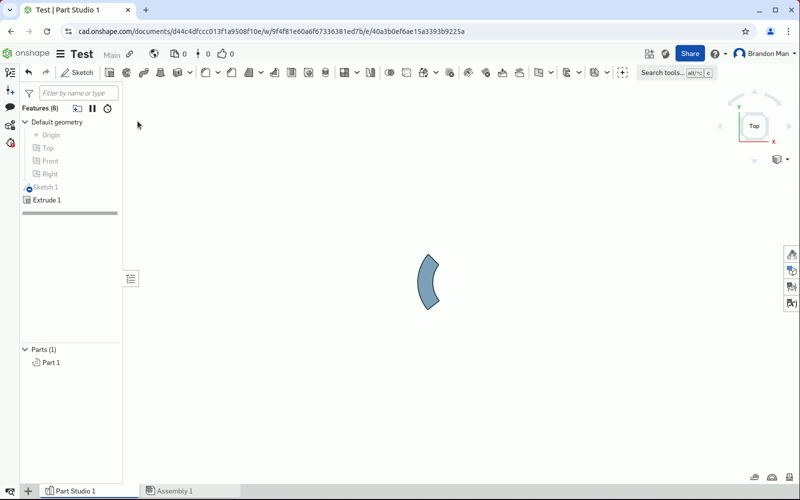
key(shift+h)
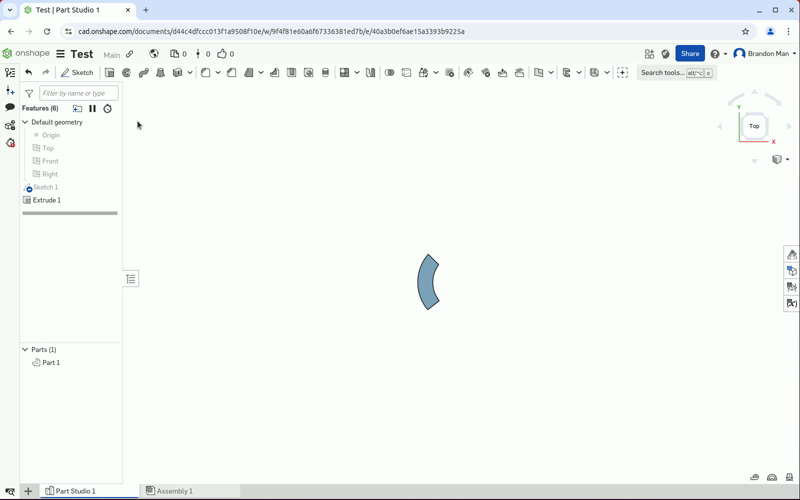
mouse_move(73, 189)
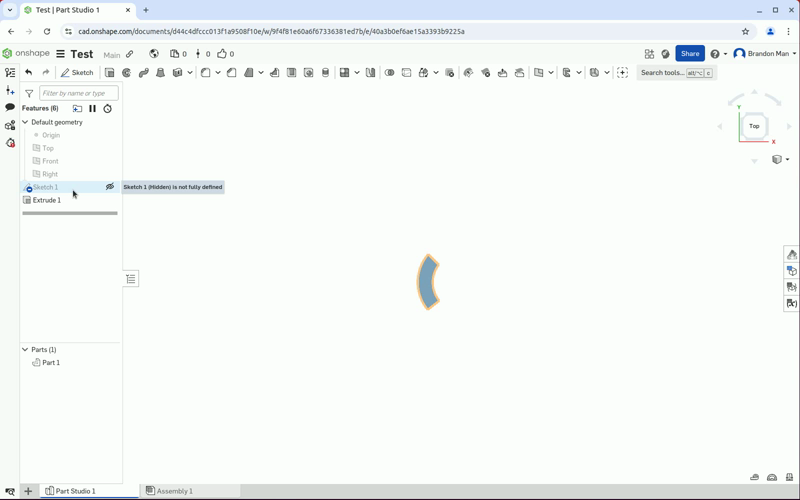
click(73, 189)
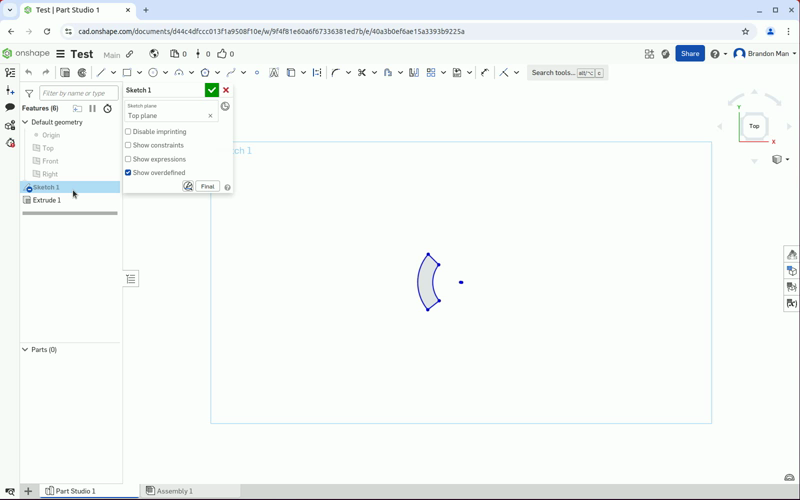
mouse_move(229, 92)
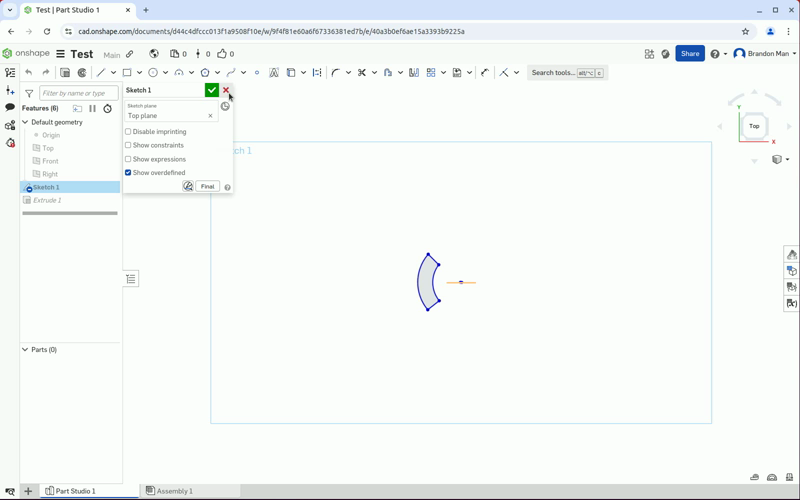
click(229, 92)
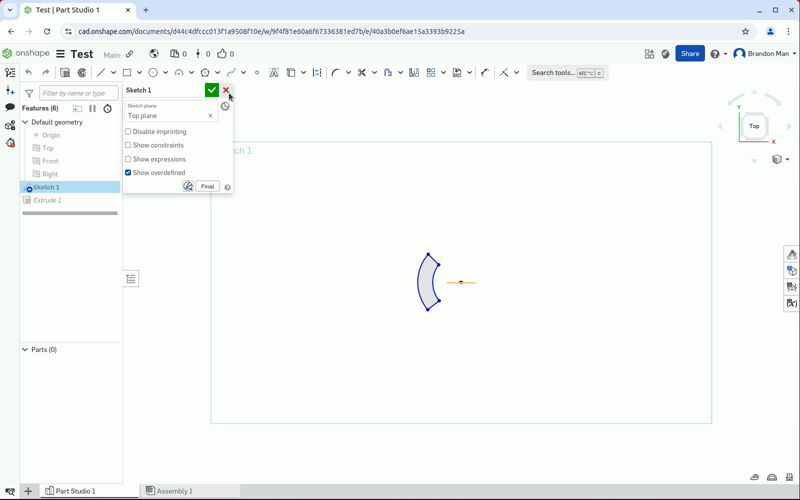
key(shift+s)
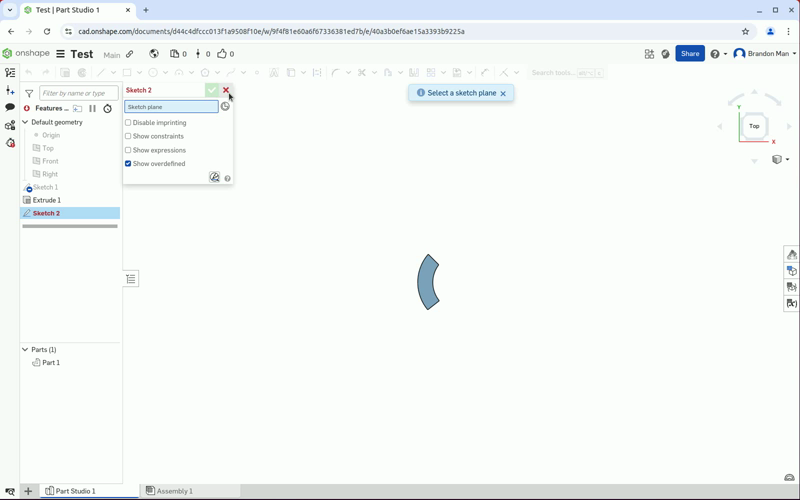
mouse_move(73, 150)
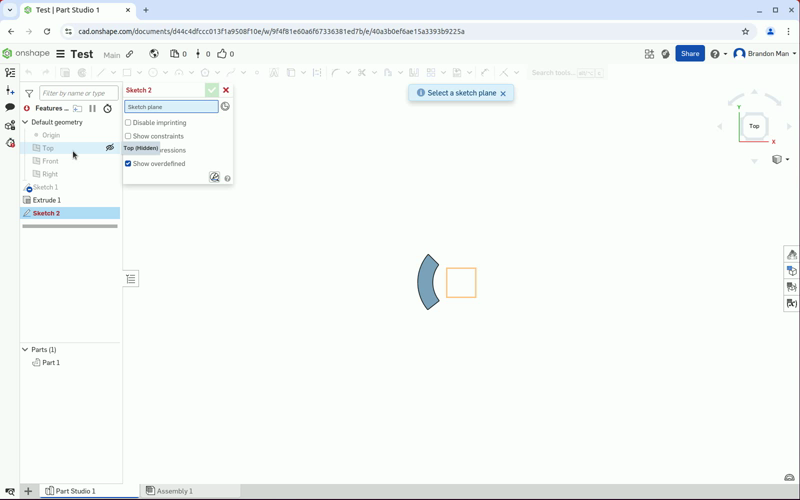
click(73, 150)
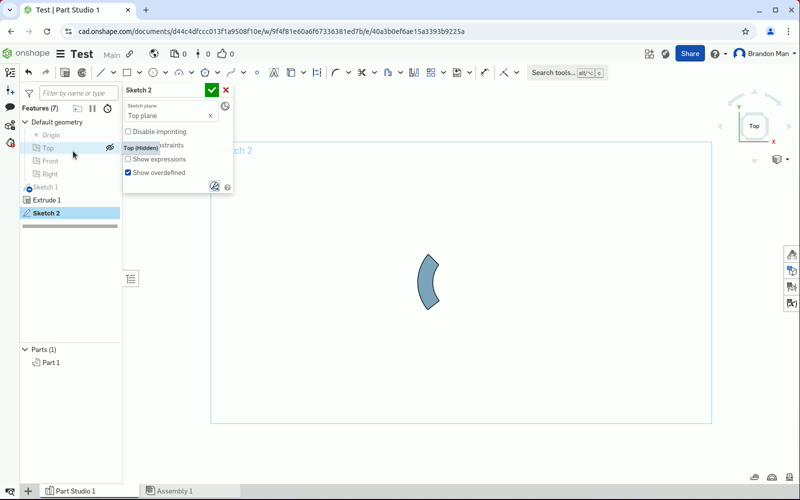
mouse_move(73, 352)
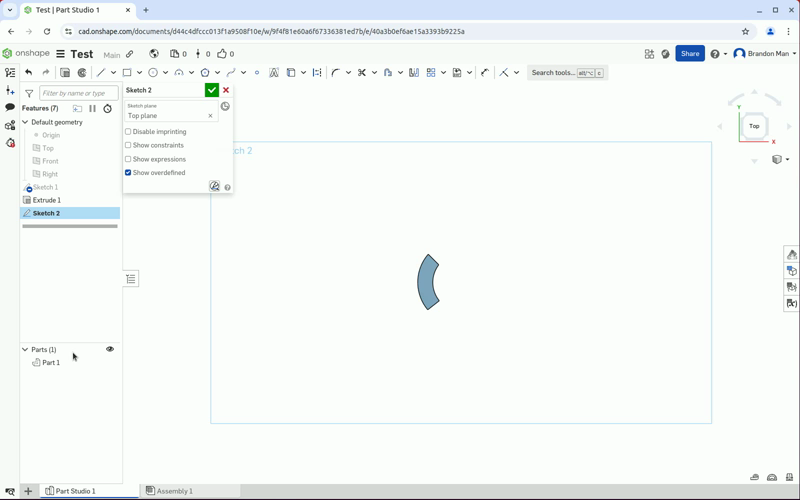
key(y)
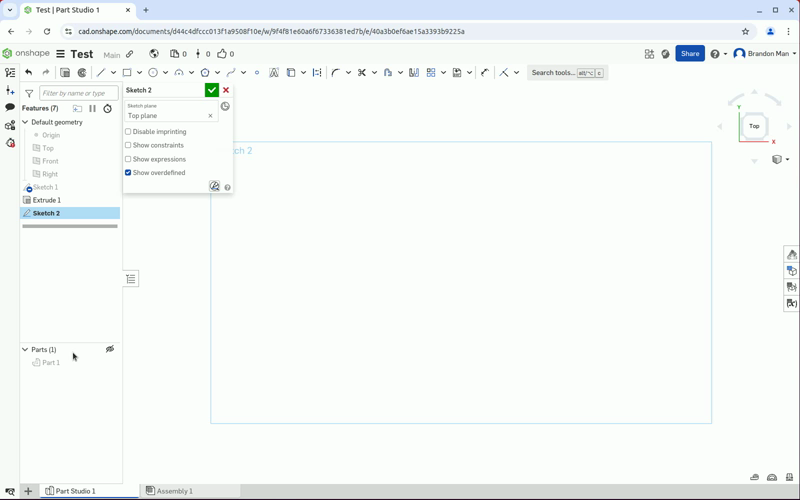
key(l)
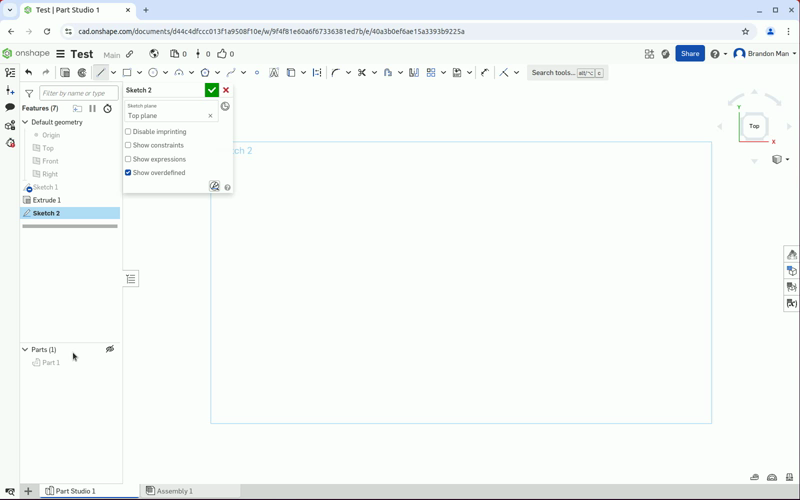
key_down(shift)
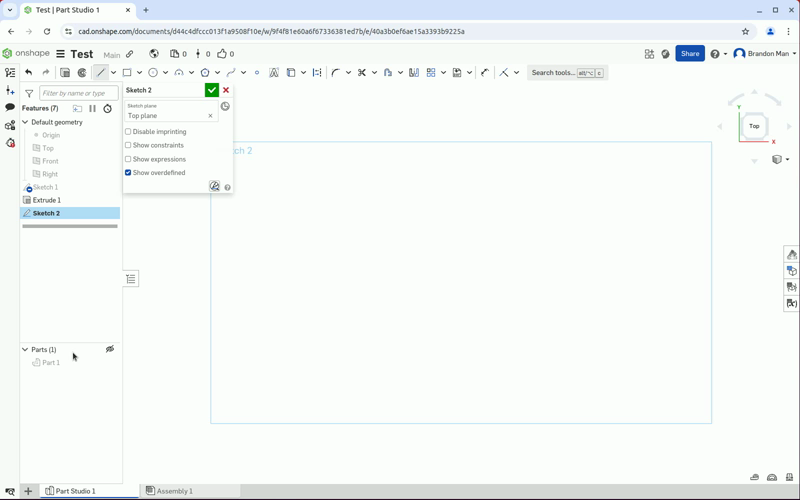
mouse_move(481, 300)
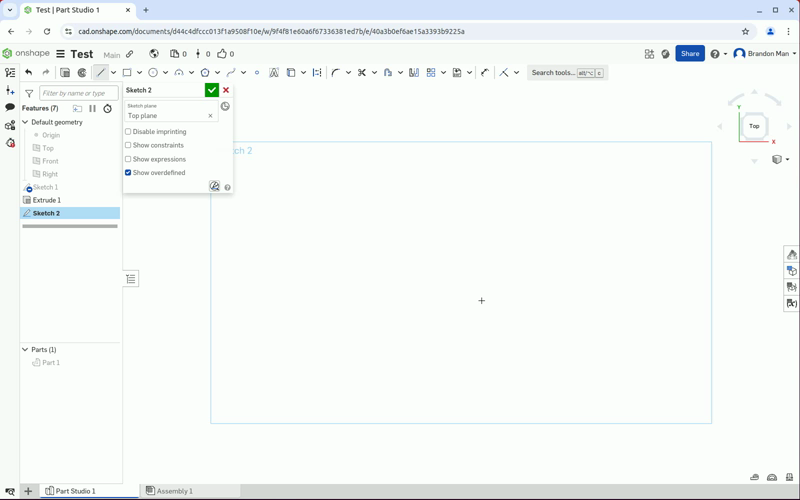
click(481, 300)
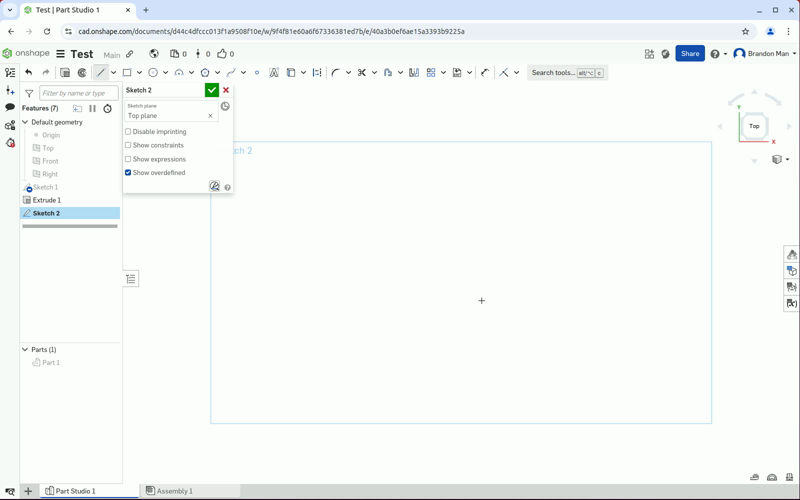
key_up(shift)
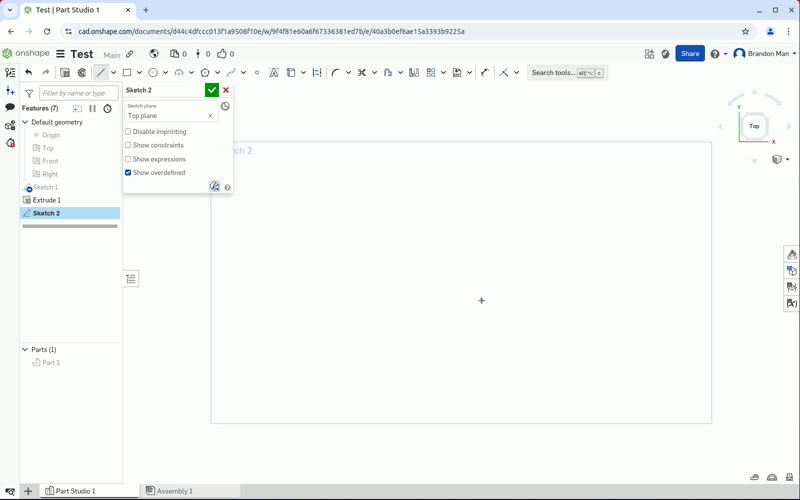
key_down(shift)
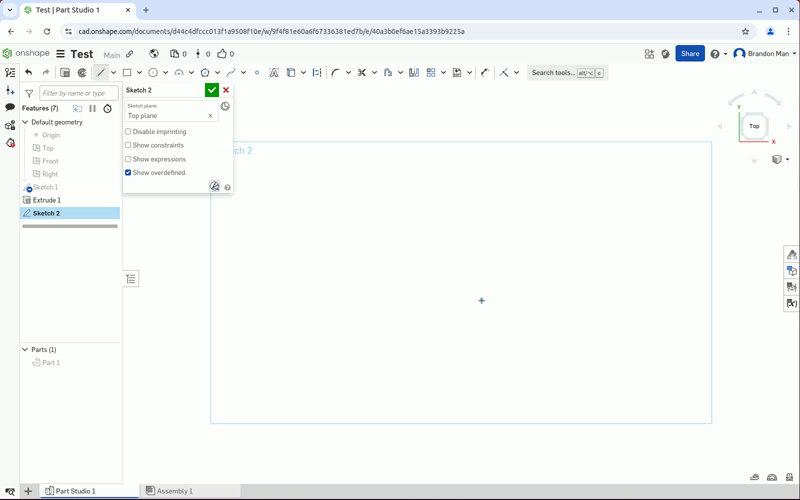
mouse_move(511, 300)
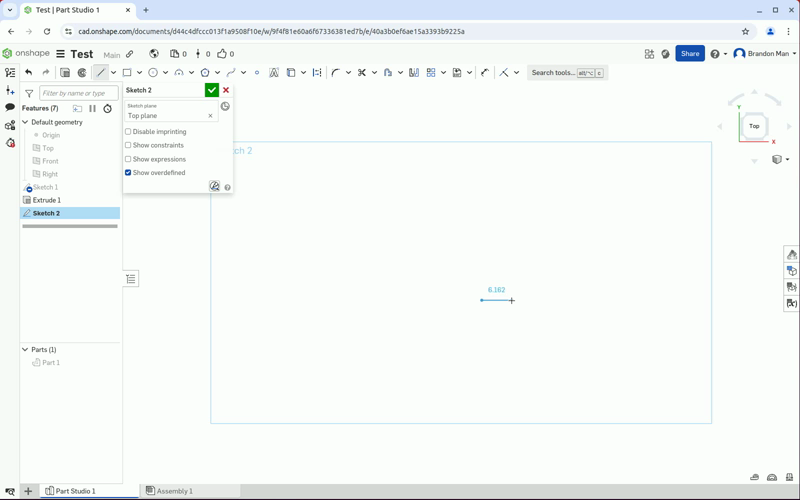
mouse_move(492, 309)
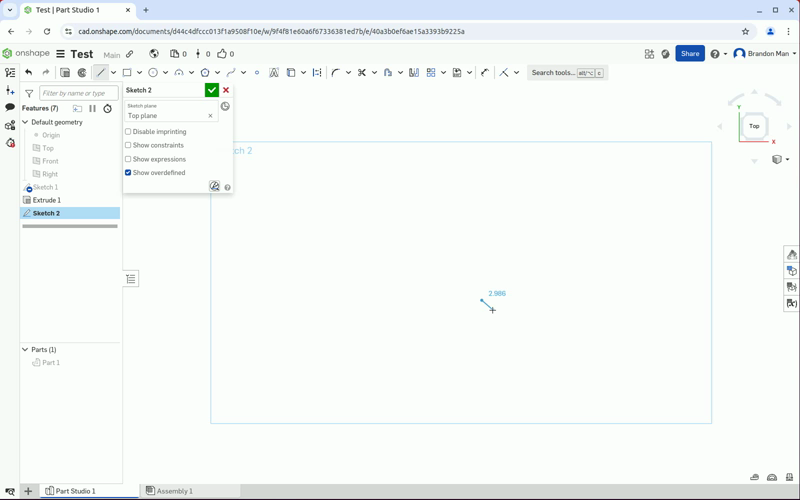
click(492, 309)
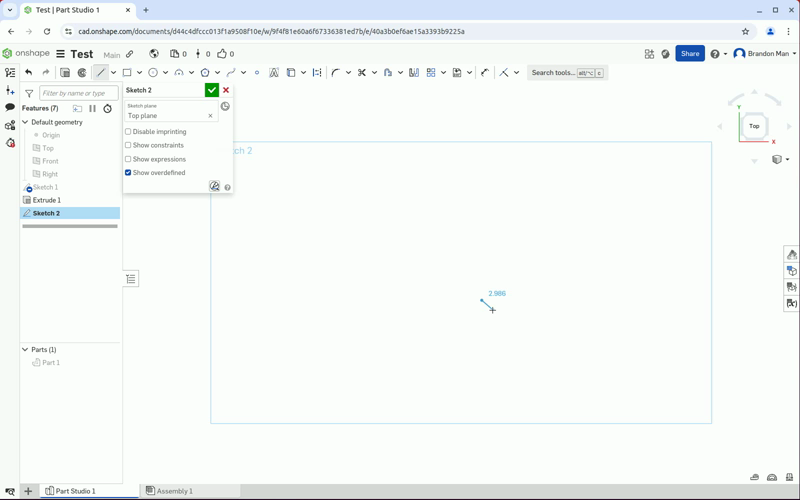
key_up(shift)
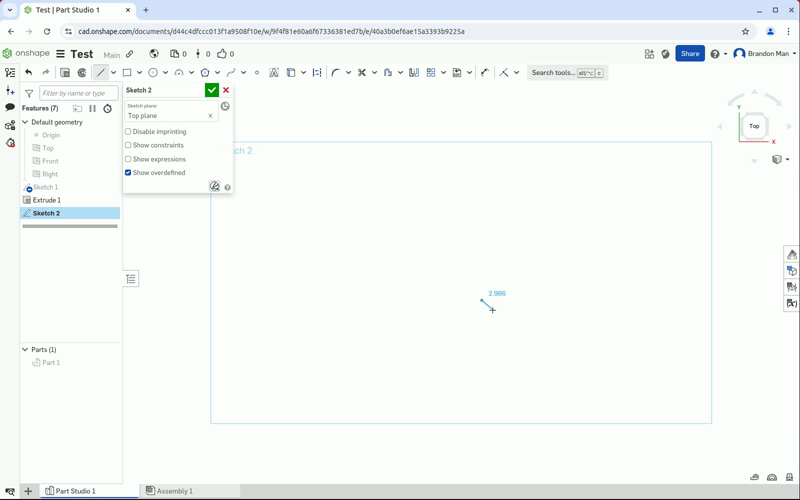
key(esc)
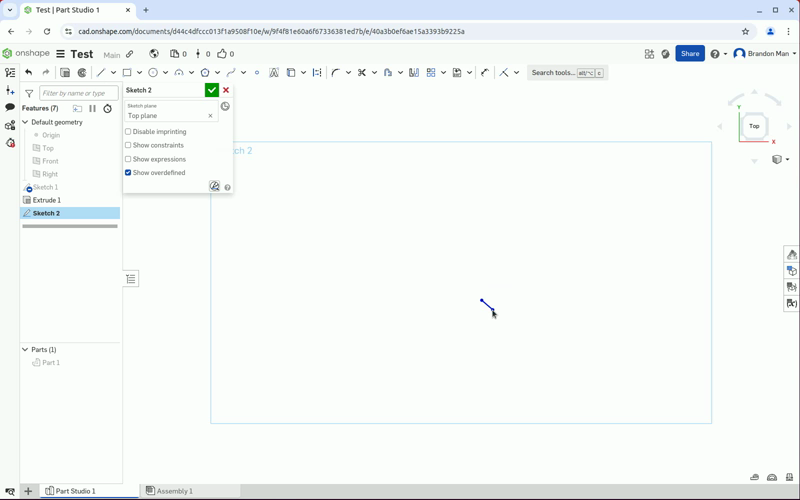
key(a)
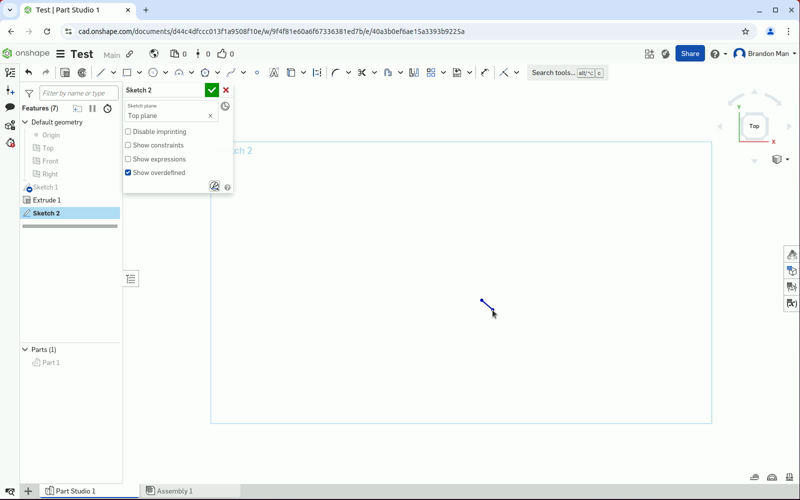
mouse_move(492, 309)
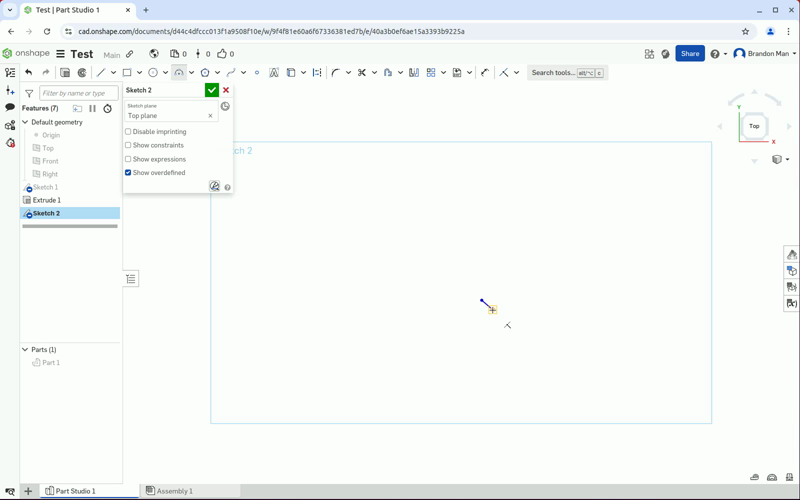
click(492, 309)
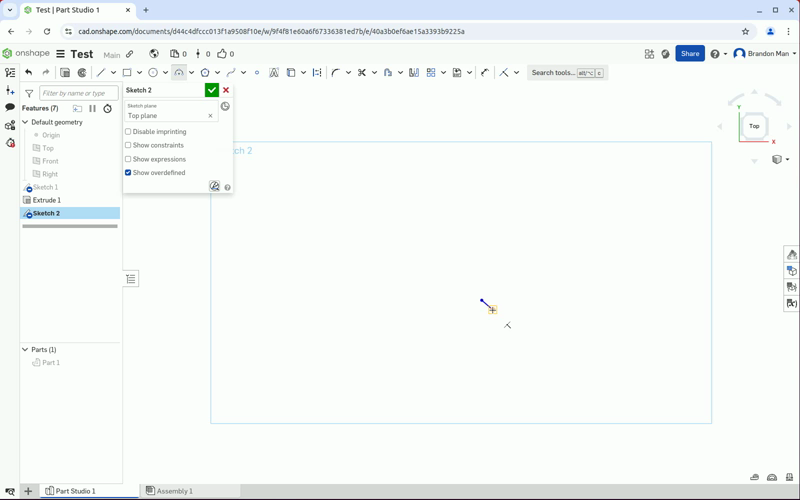
key_down(shift)
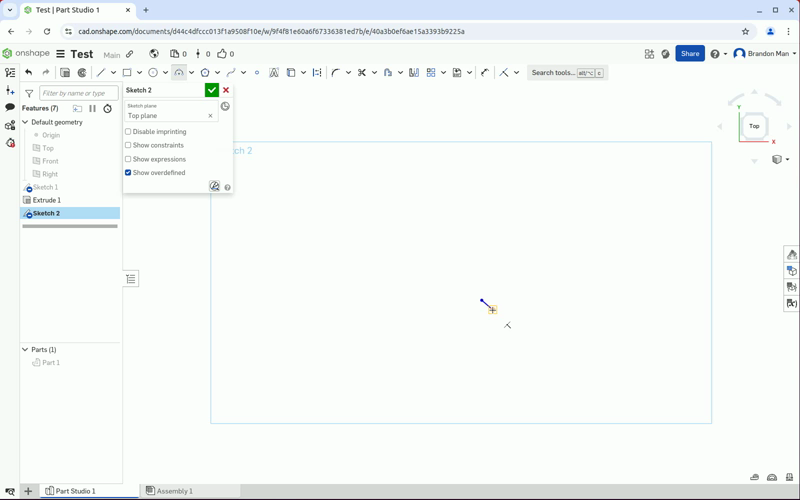
mouse_move(493, 255)
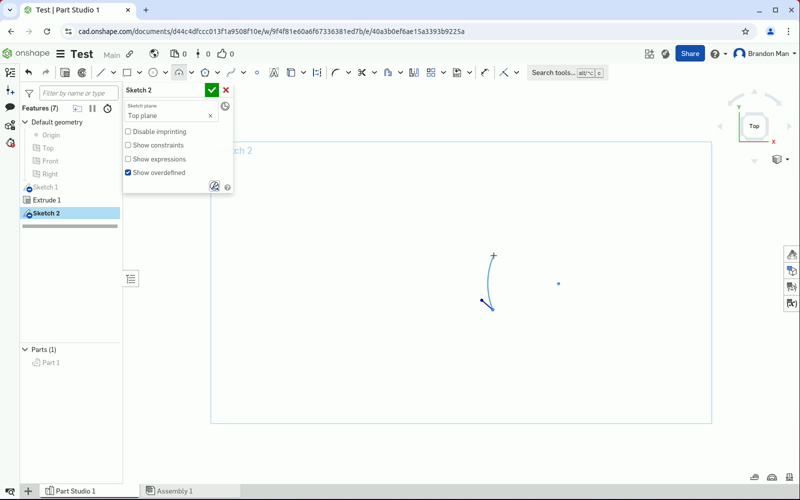
click(493, 255)
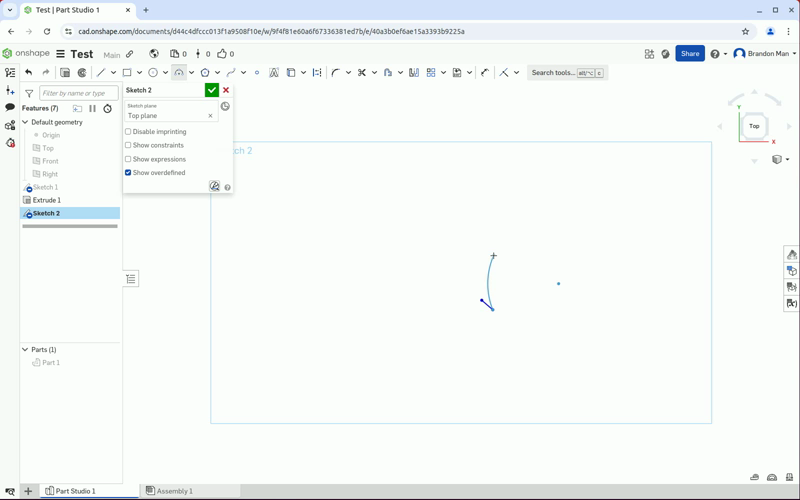
mouse_move(503, 282)
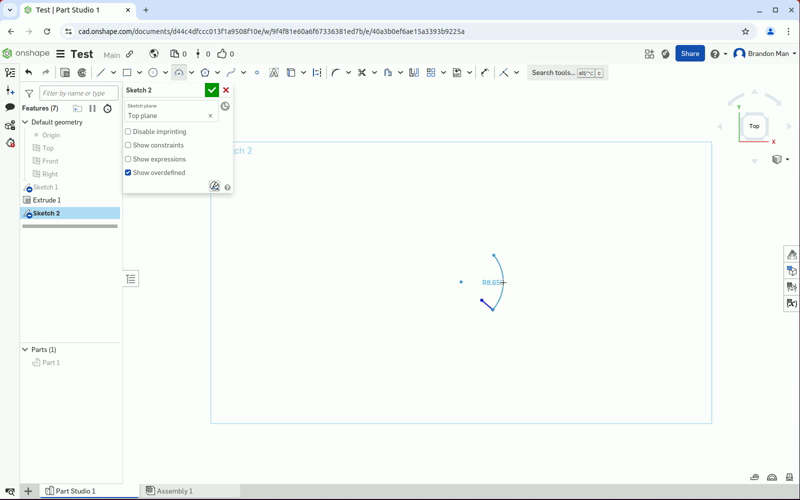
click(503, 282)
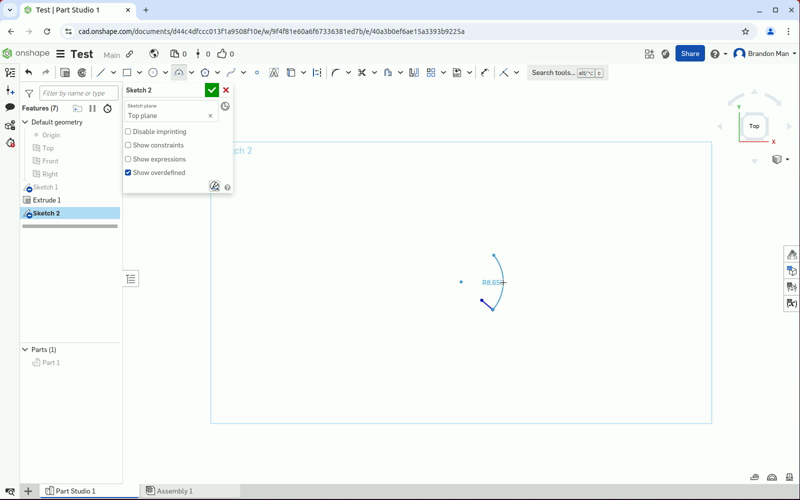
key_up(shift)
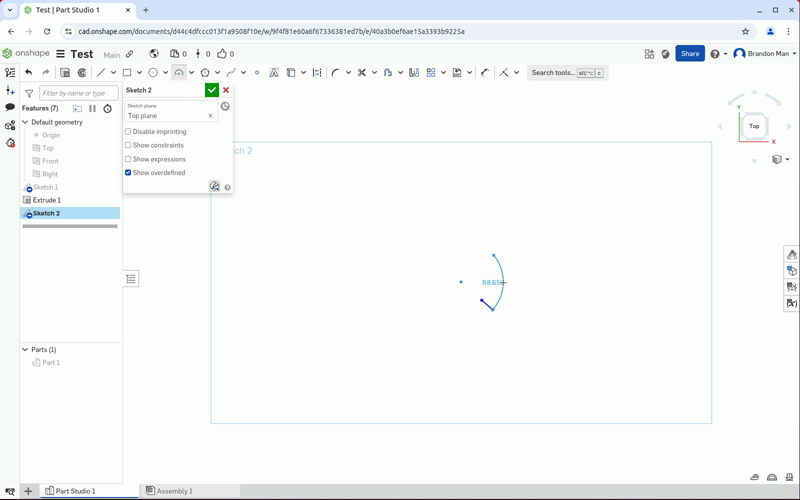
key(esc)
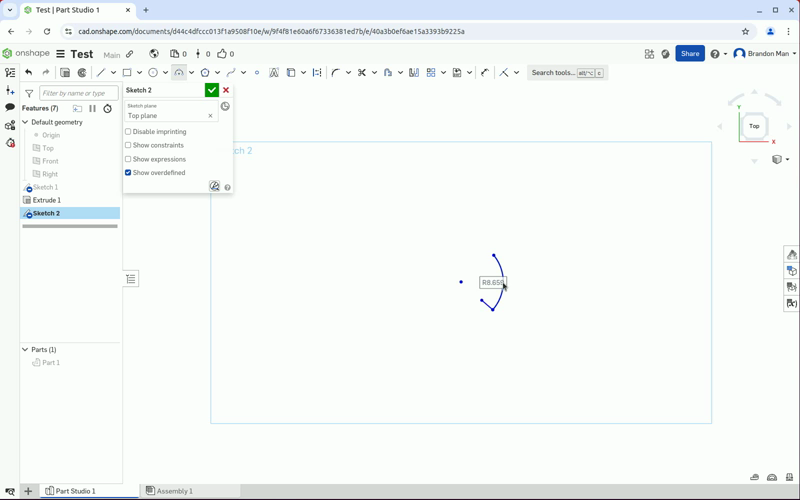
key(l)
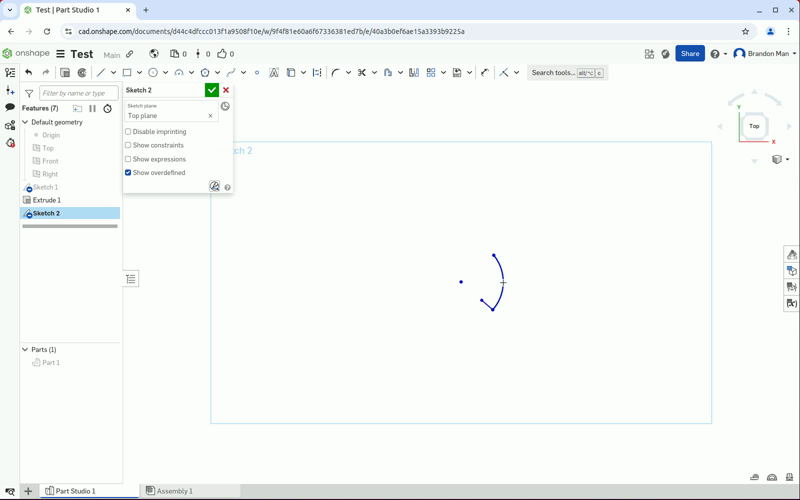
mouse_move(493, 255)
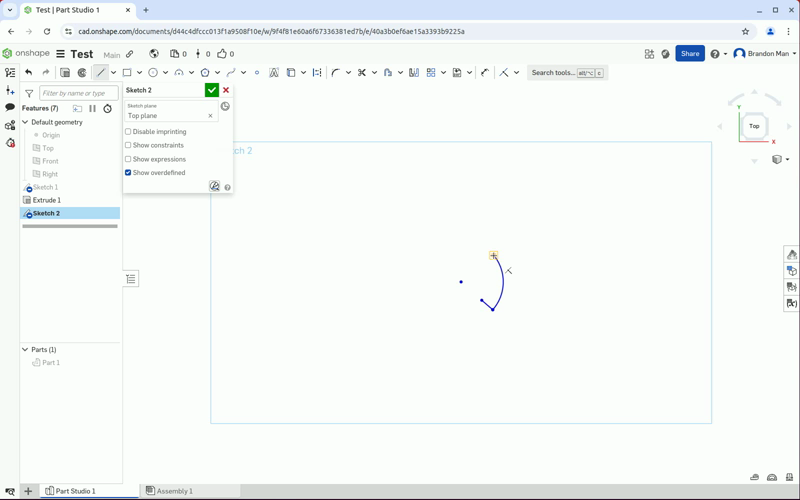
click(493, 255)
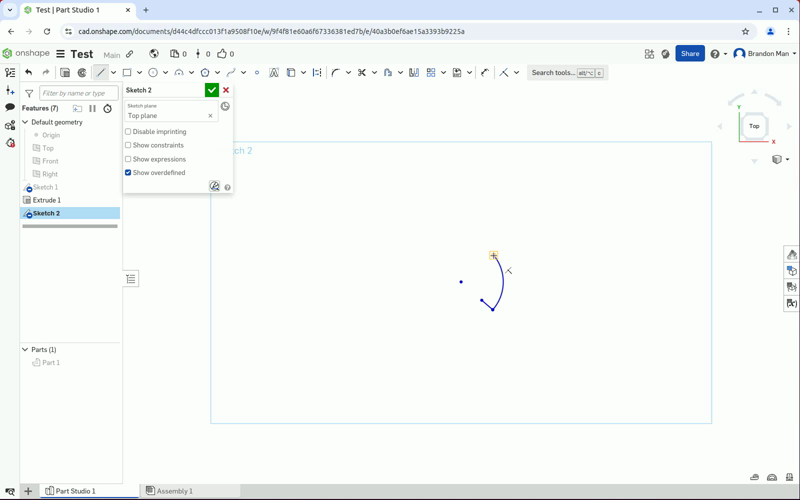
key_down(shift)
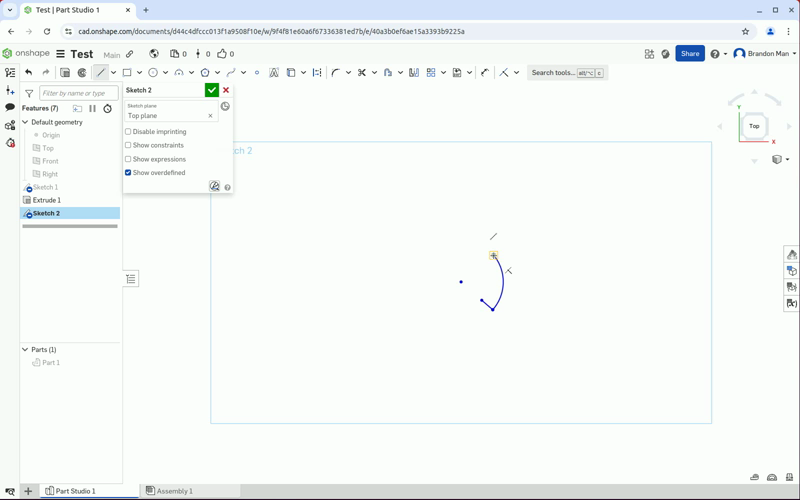
mouse_move(523, 255)
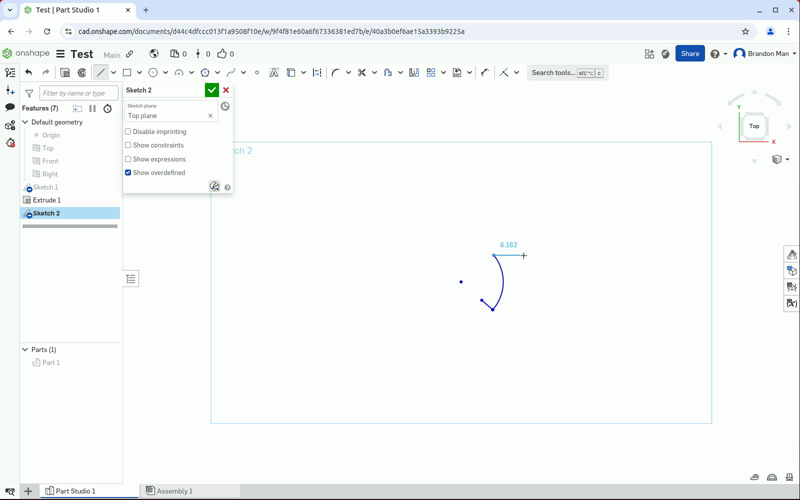
mouse_move(482, 265)
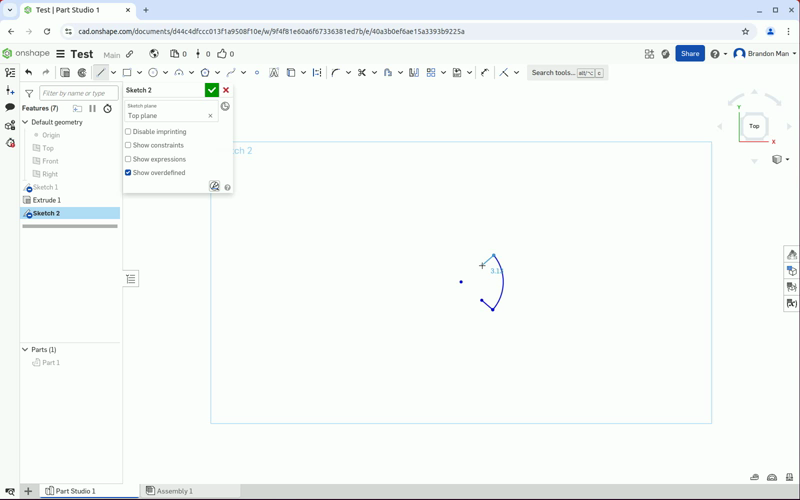
click(482, 265)
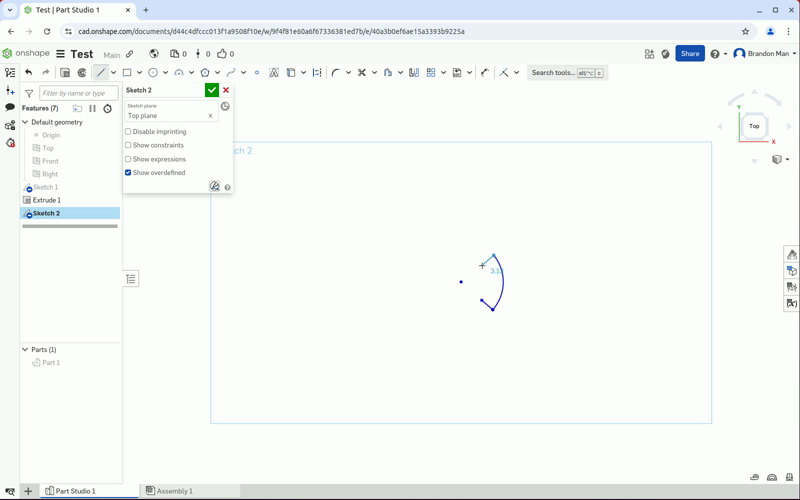
key_up(shift)
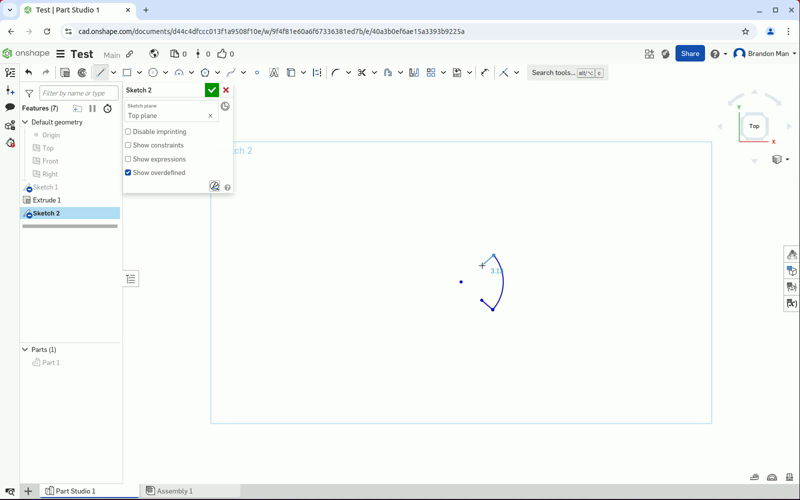
key(esc)
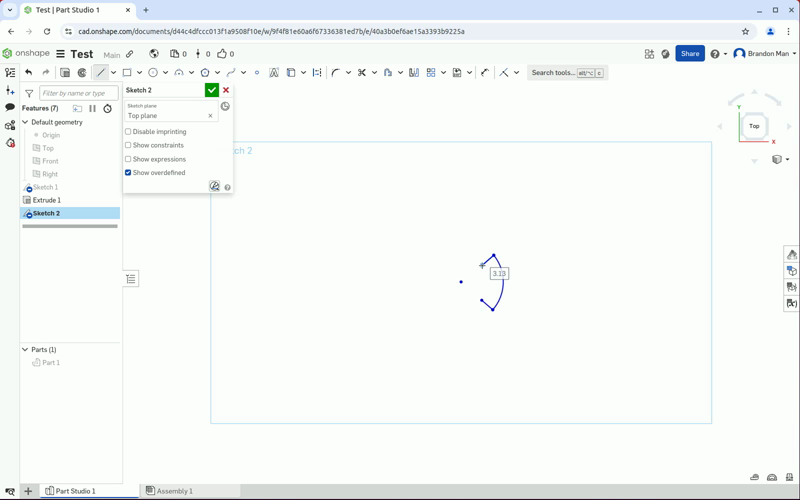
key(a)
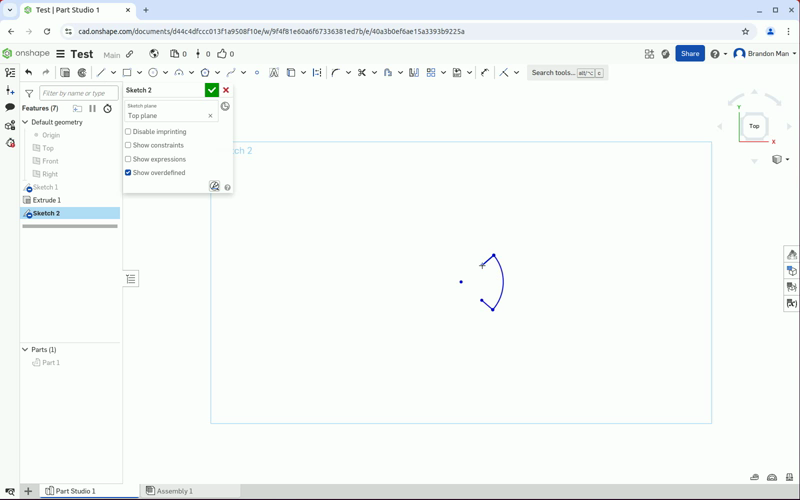
mouse_move(482, 265)
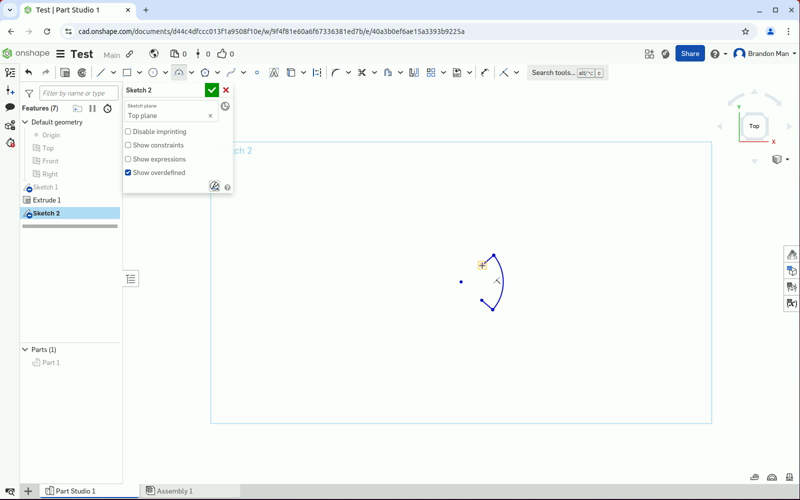
click(482, 265)
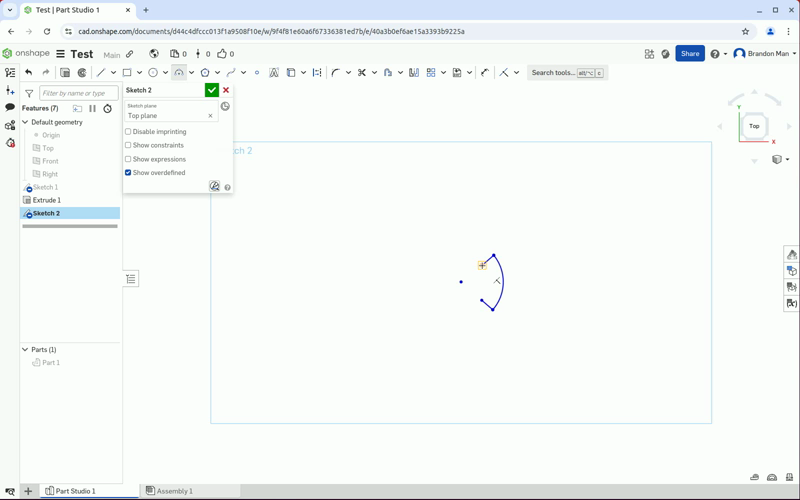
mouse_move(481, 300)
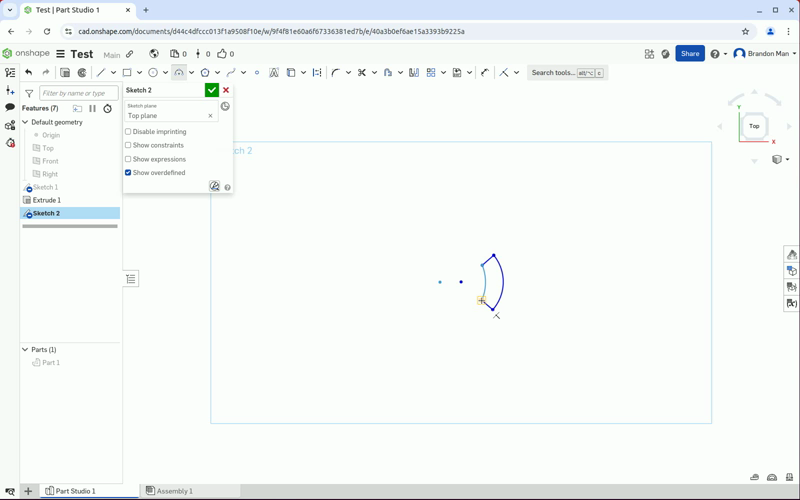
click(481, 300)
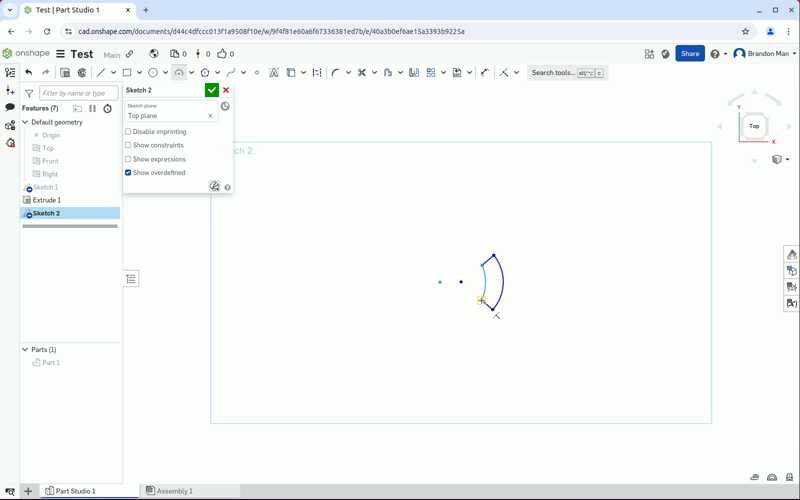
key_down(shift)
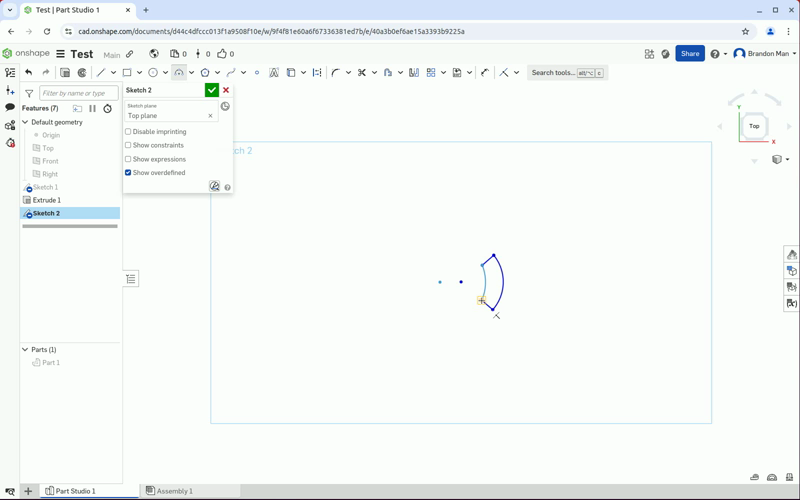
mouse_move(488, 282)
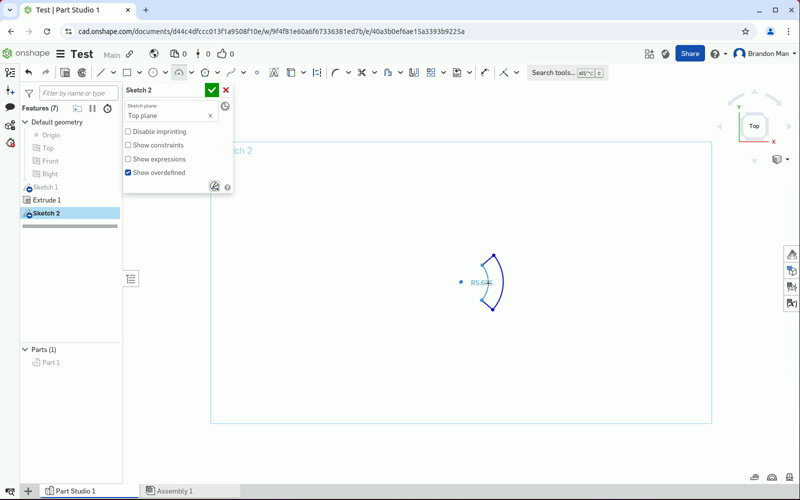
click(488, 282)
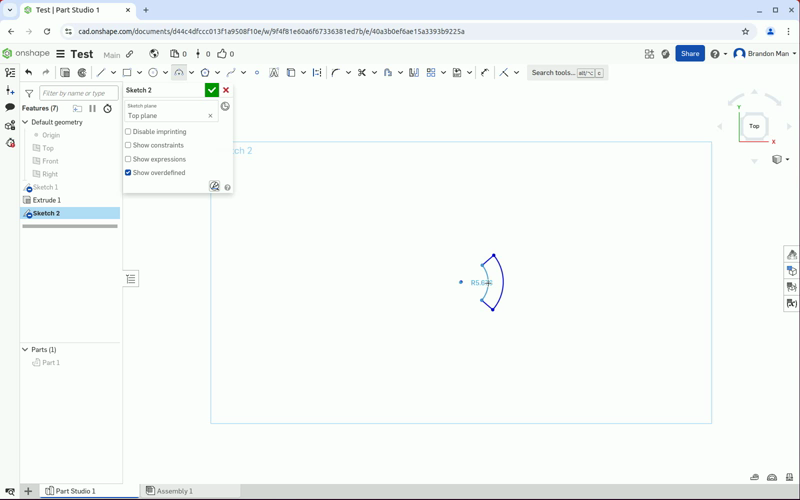
key_up(shift)
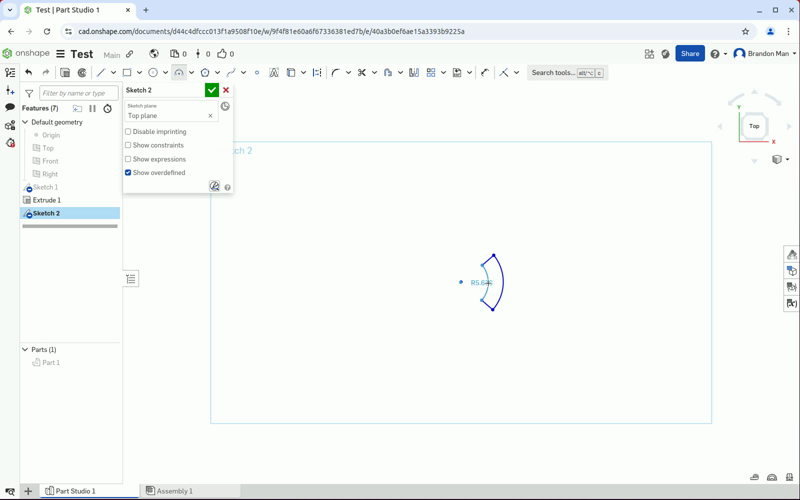
key(esc)
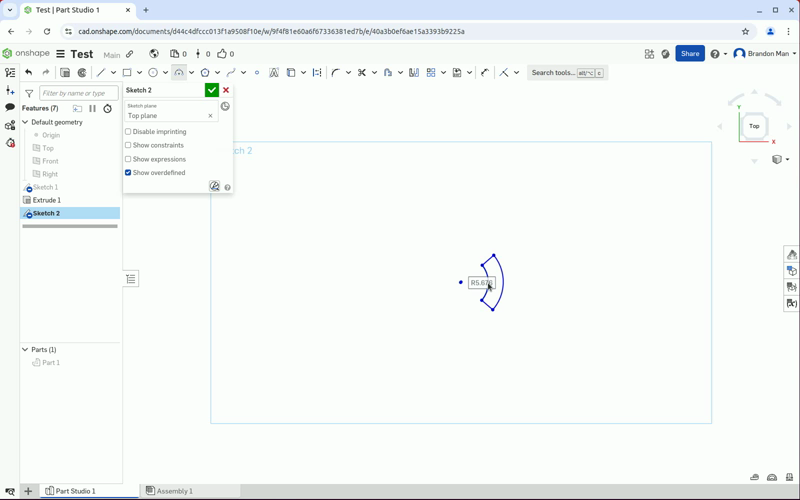
mouse_move(493, 305)
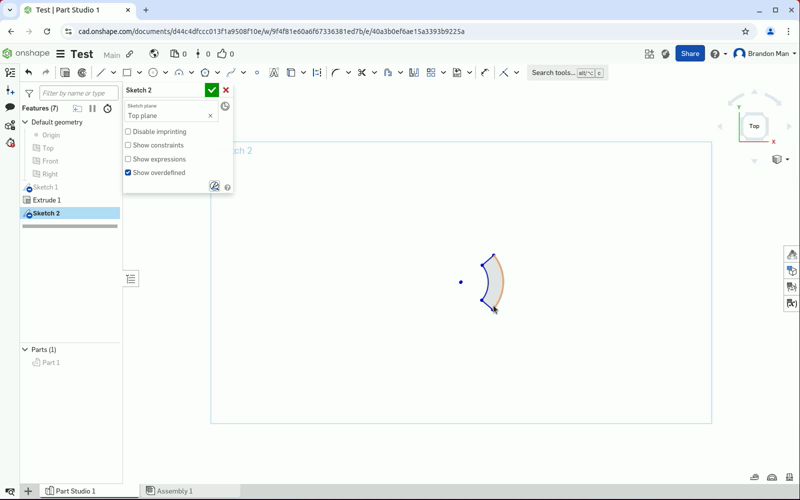
scroll(6)
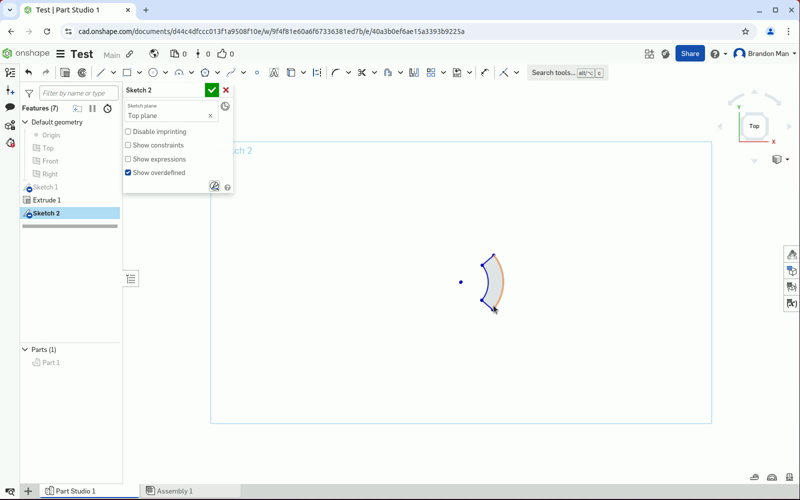
scroll(6)
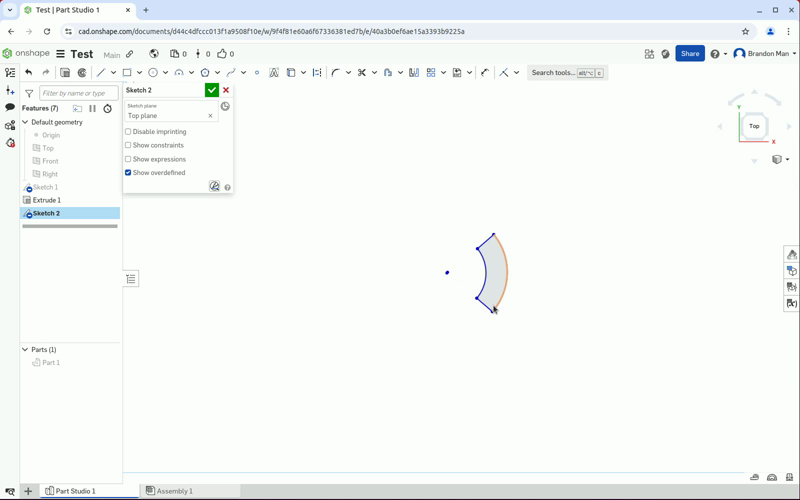
scroll(6)
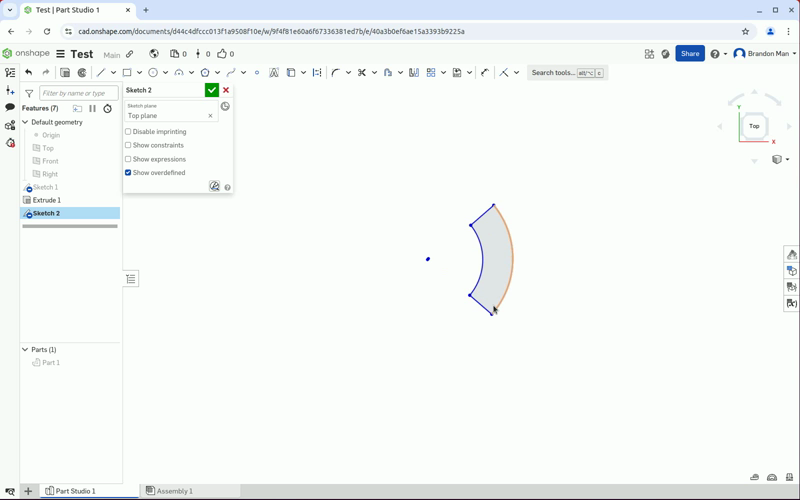
scroll(6)
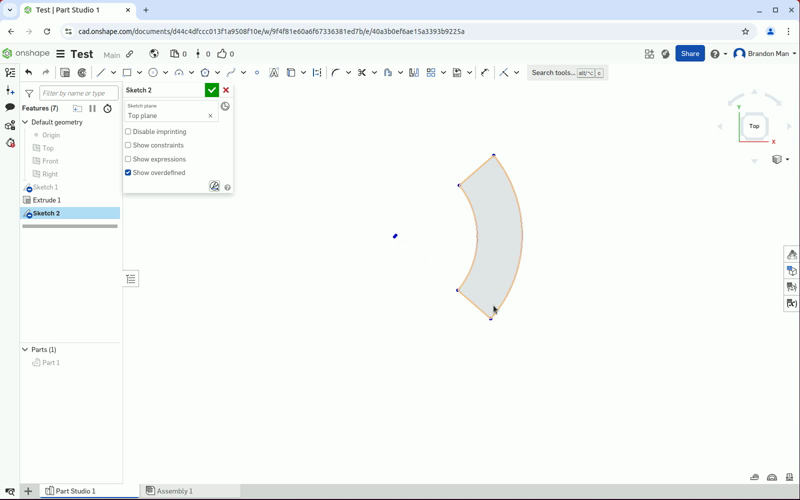
scroll(6)
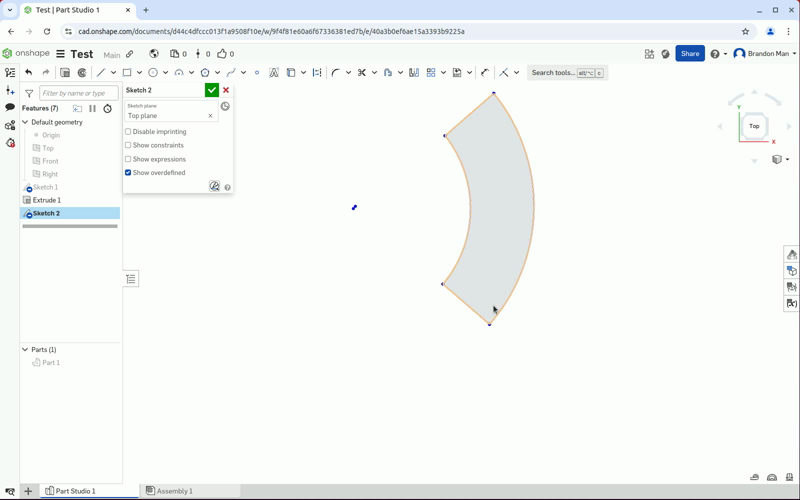
scroll(6)
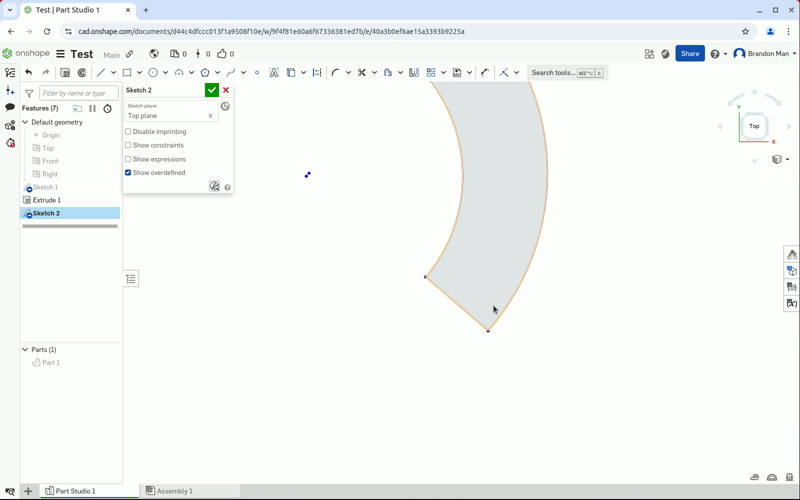
scroll(6)
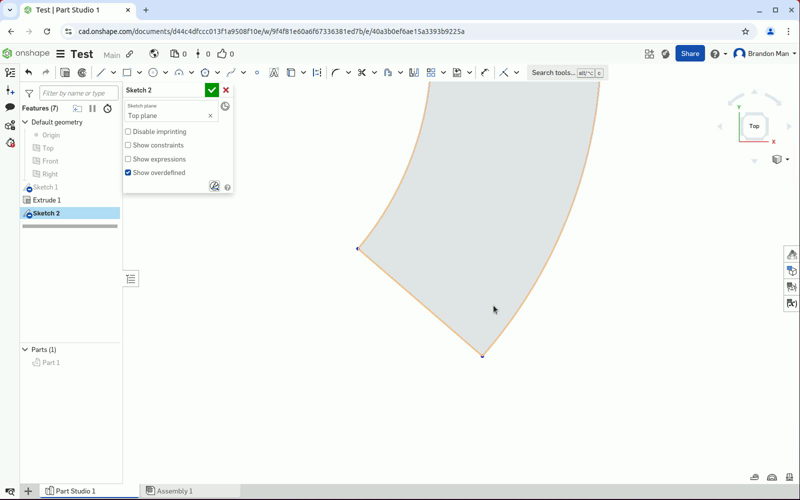
click(493, 305)
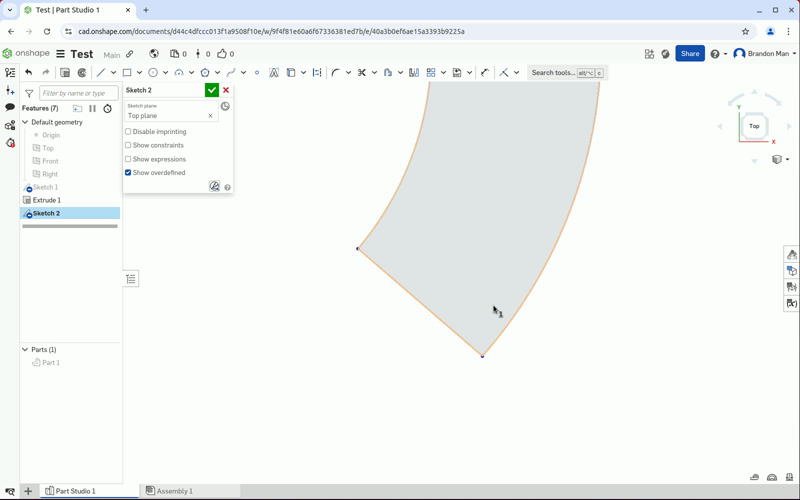
scroll(-6)
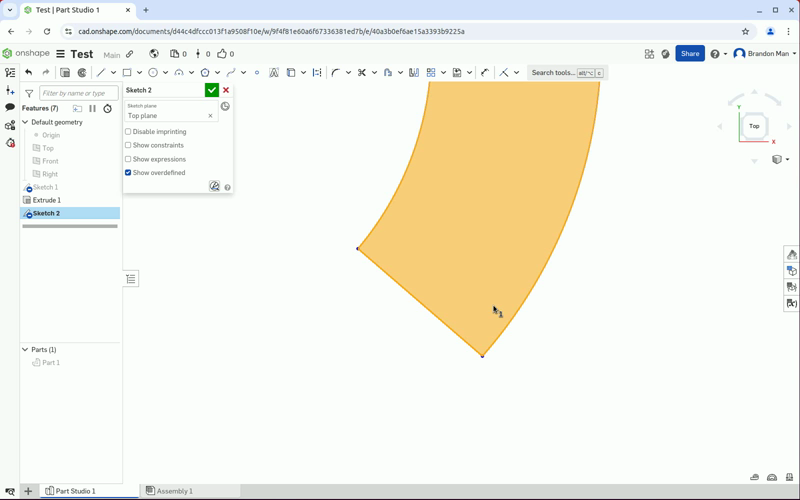
scroll(-6)
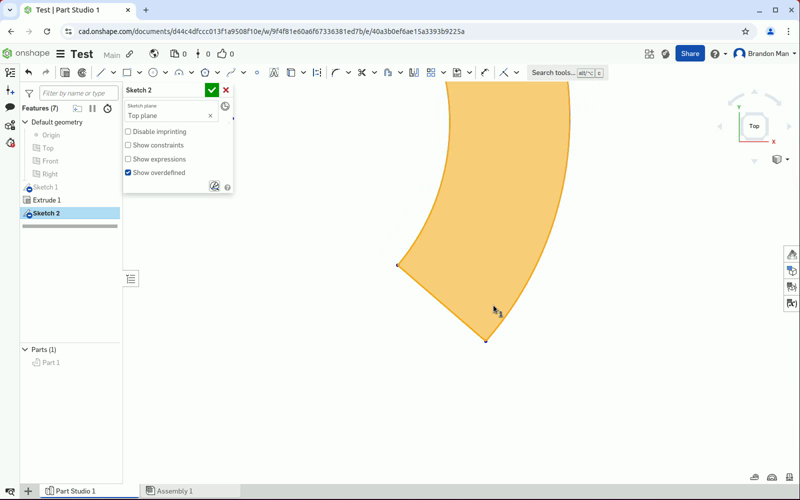
scroll(-6)
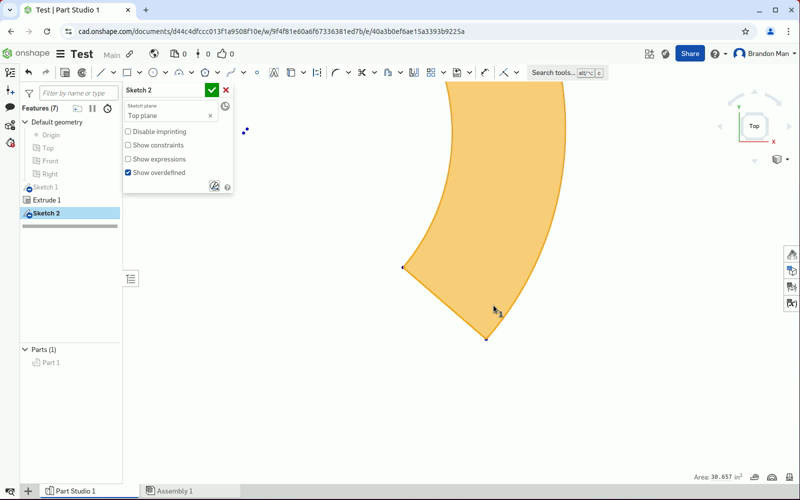
scroll(-6)
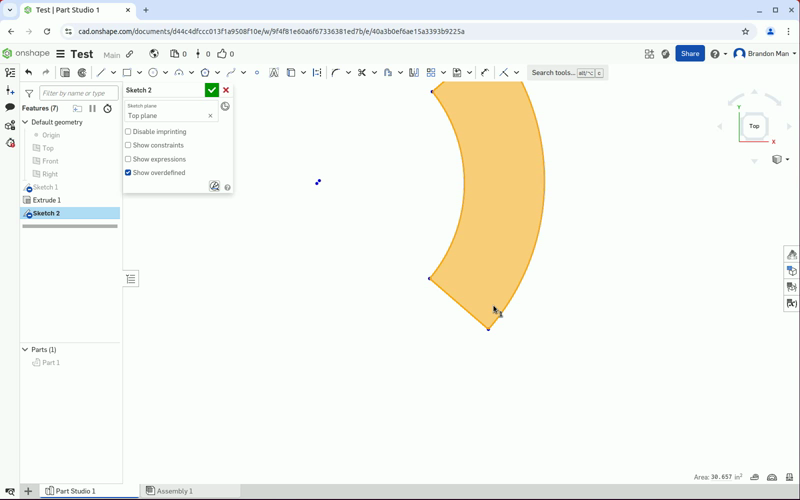
scroll(-6)
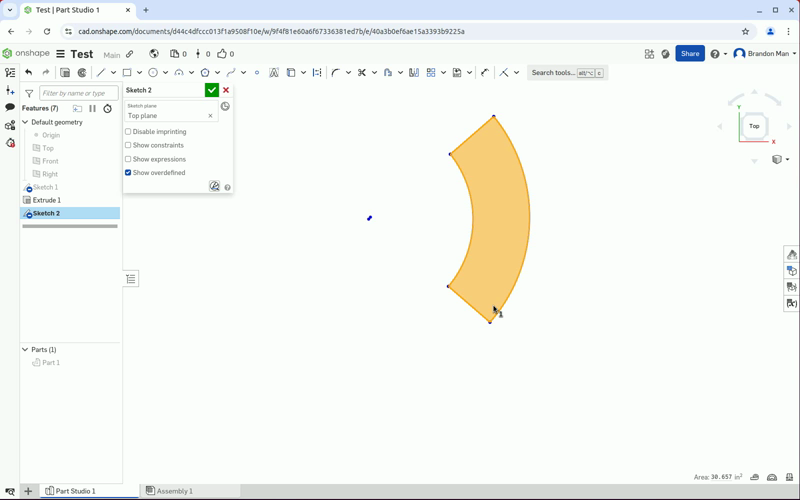
scroll(-6)
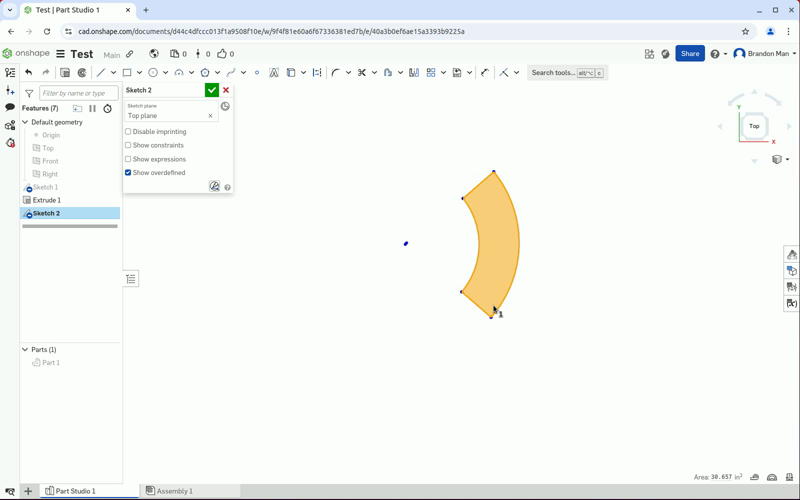
scroll(-6)
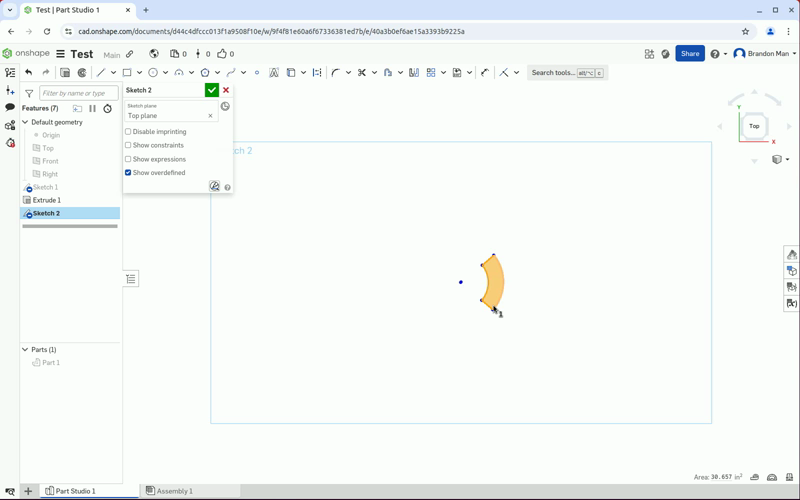
mouse_move(73, 352)
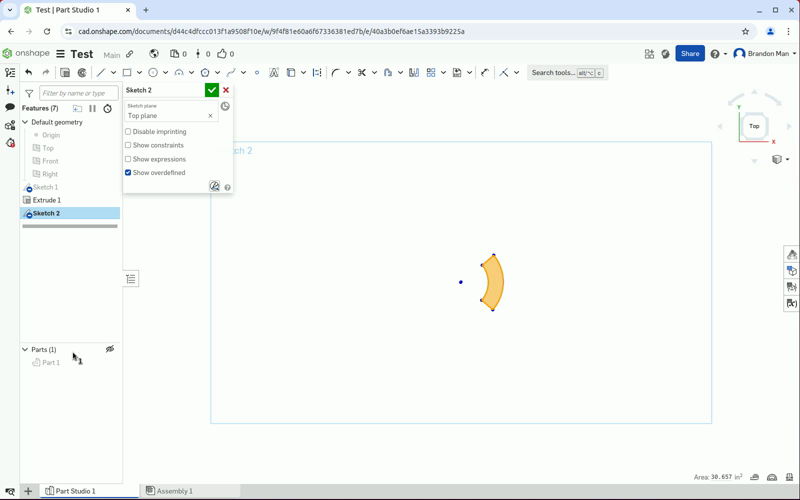
key(shift+y)
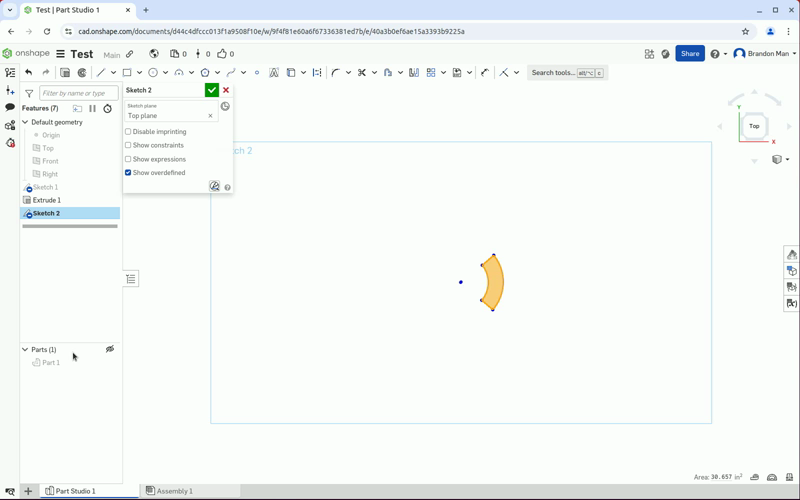
key(shift+e)
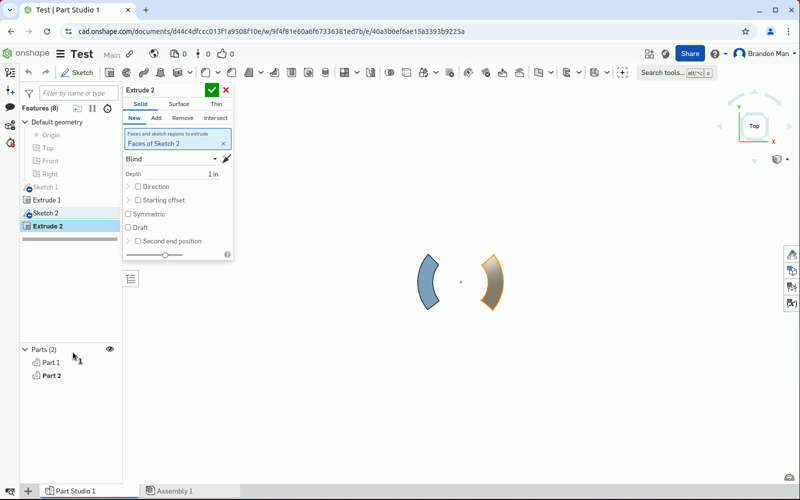
mouse_move(143, 106)
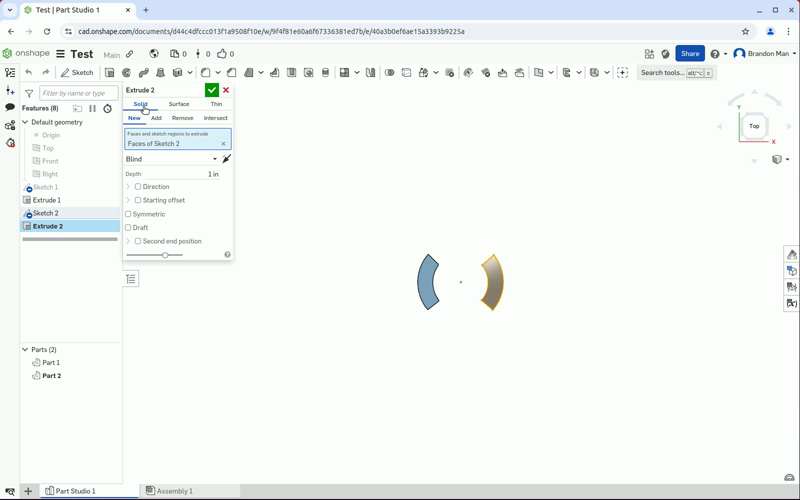
click(143, 106)
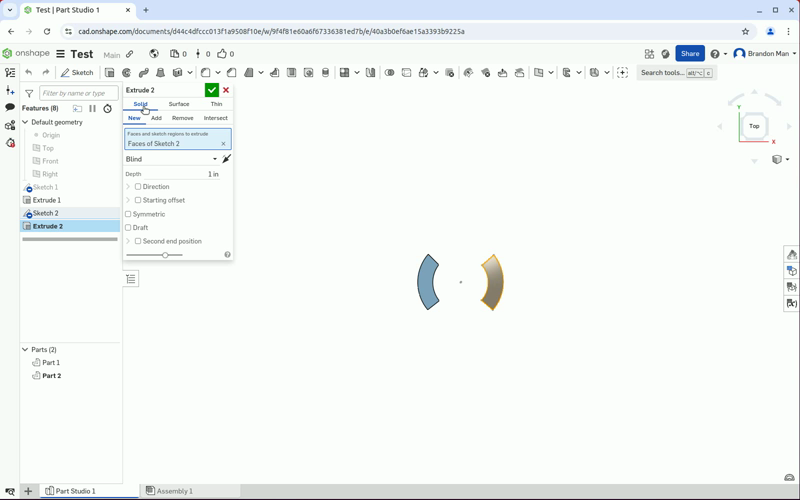
mouse_move(137, 120)
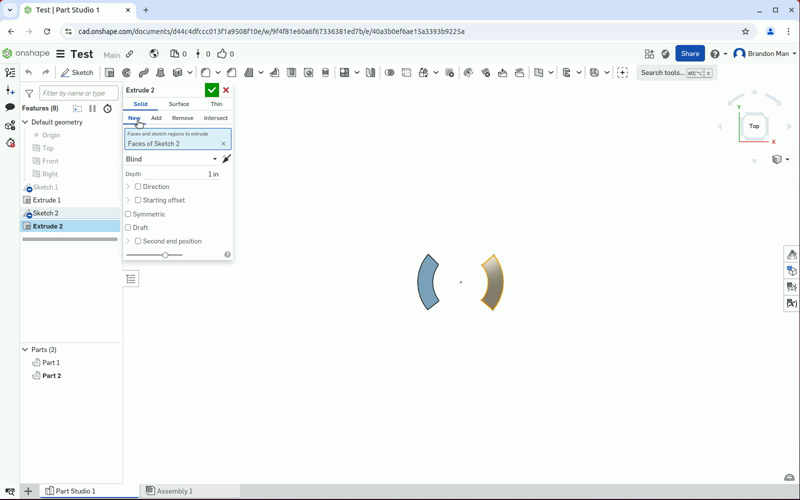
click(137, 120)
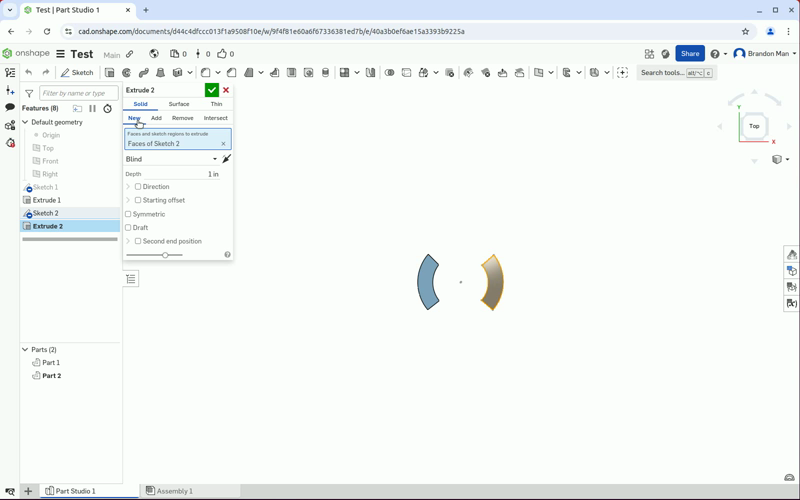
key(tab, 4)
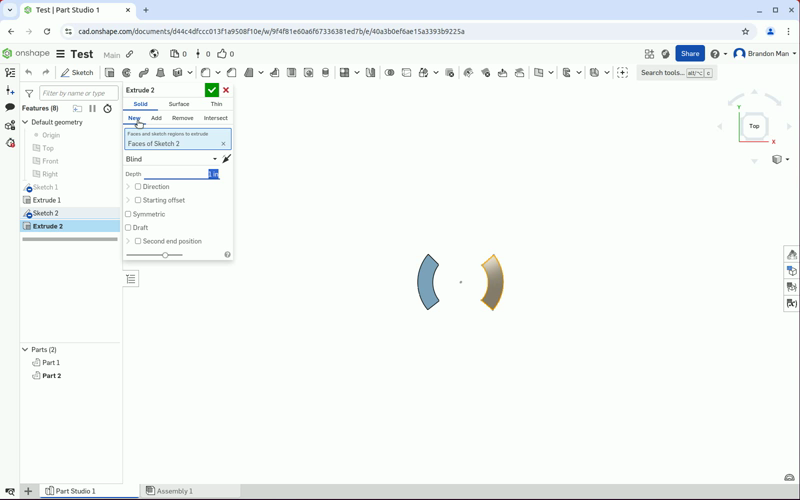
text(-17.813)
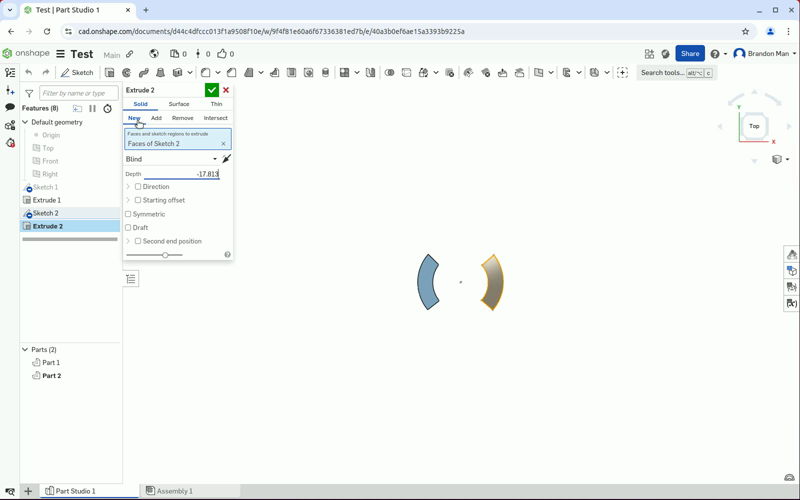
key(enter)
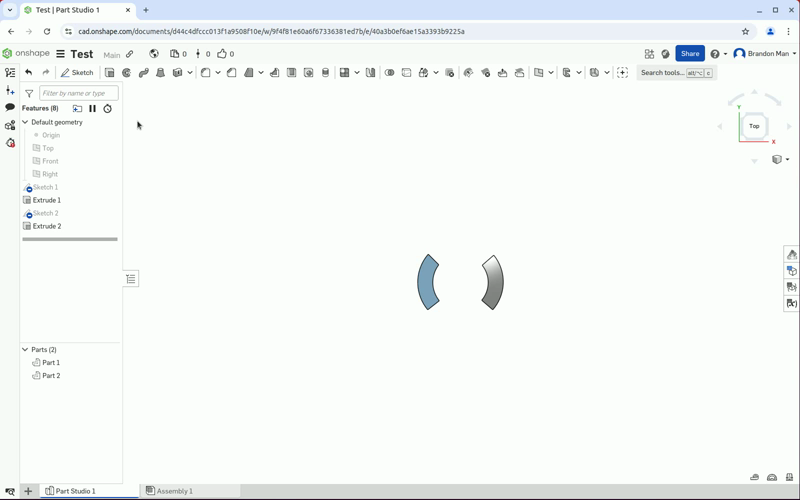
key(shift+h)
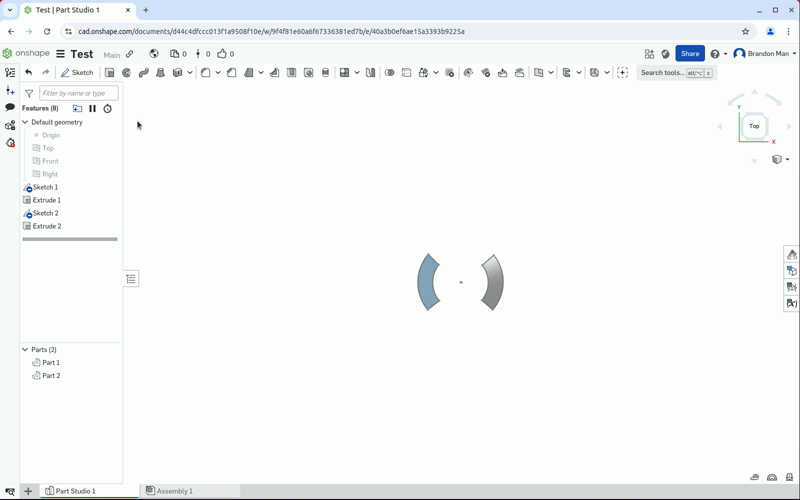
key(shift+h)
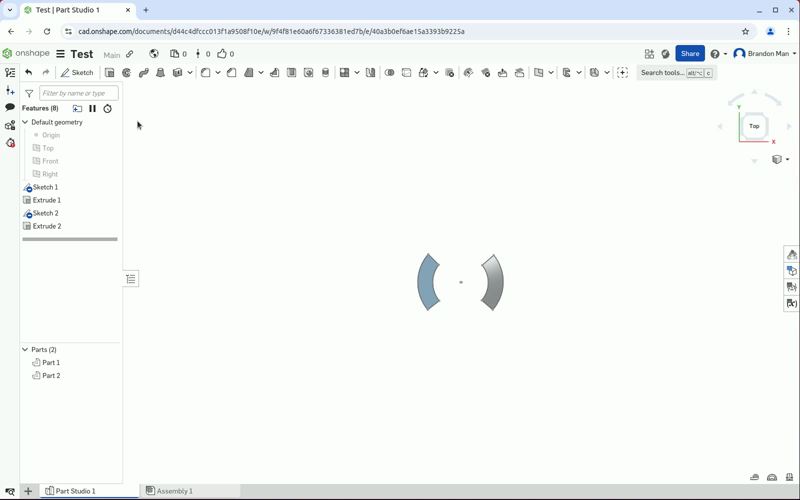
key(shift+7)
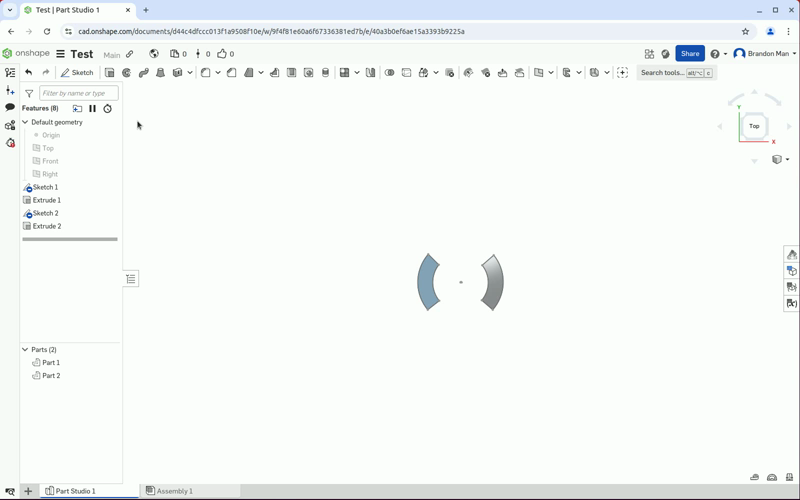
key(up, 3)
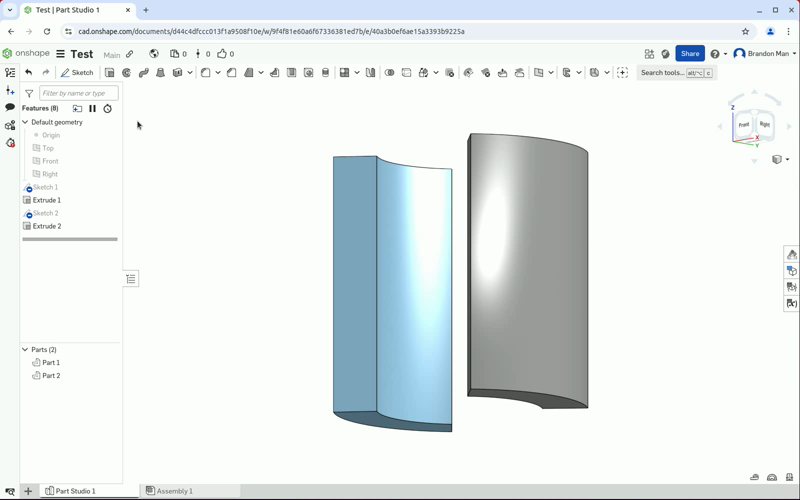
key(left, 3)
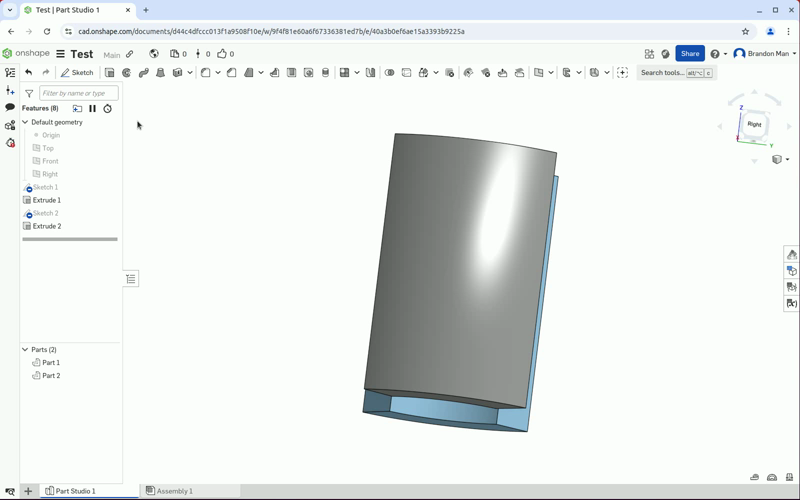
key(right, 3)
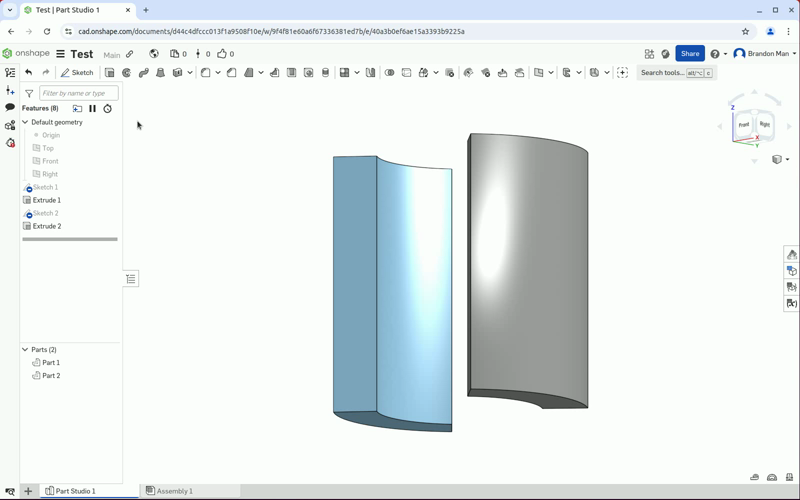
key(down, 3)
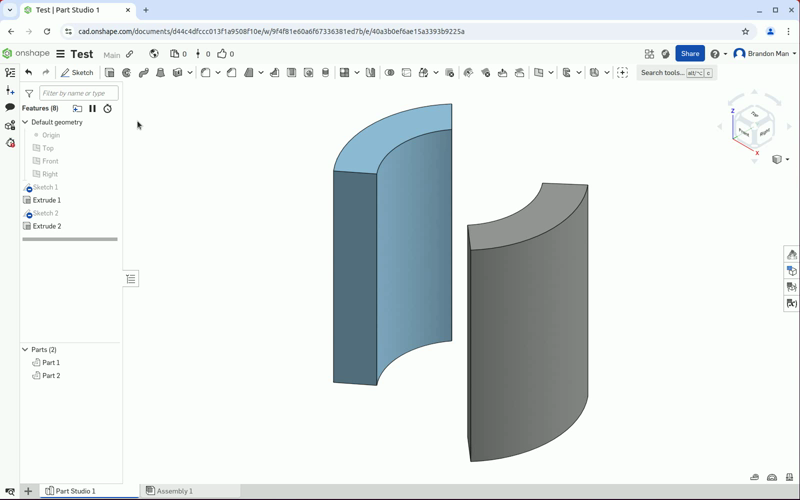
mouse_move(73, 189)
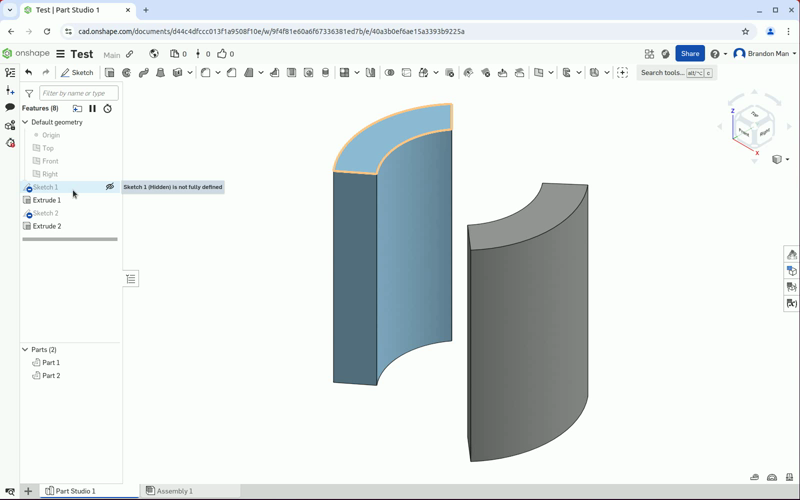
click(73, 189)